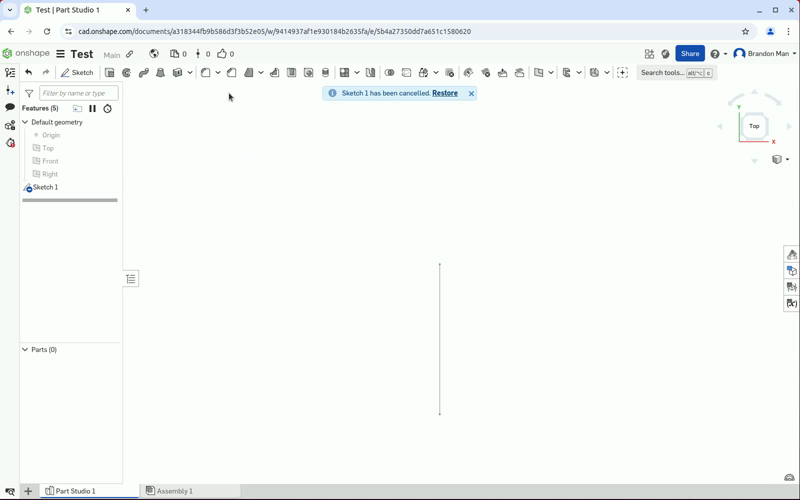
key(shift+h)
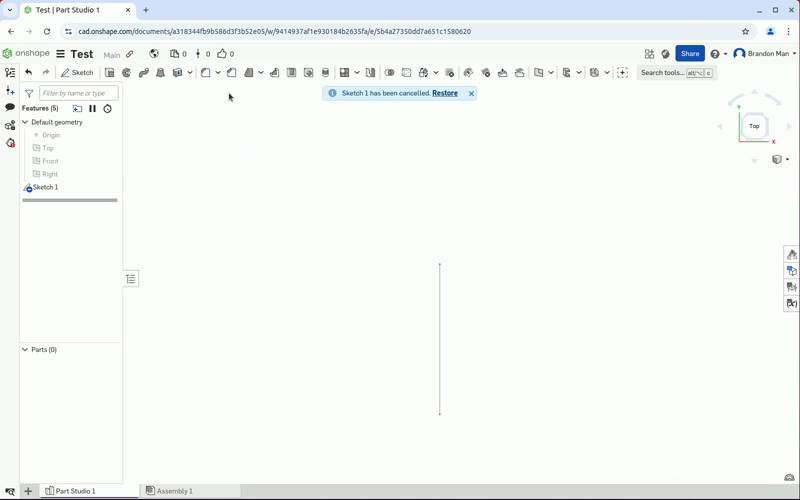
key(shift+s)
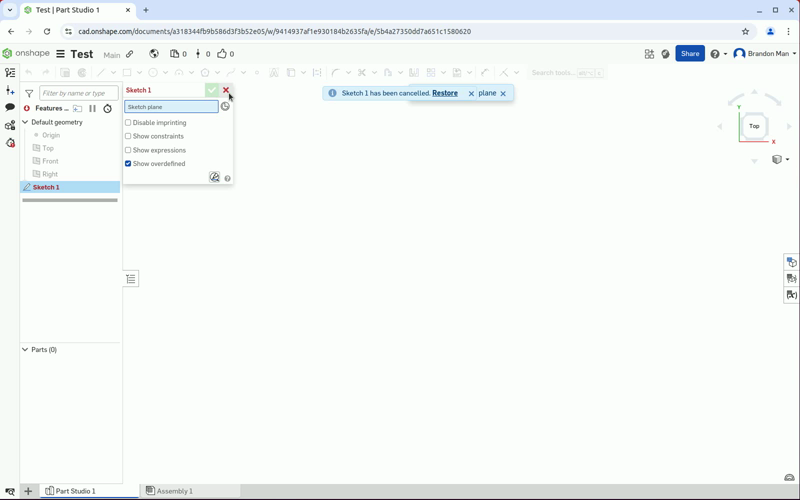
mouse_move(73, 150)
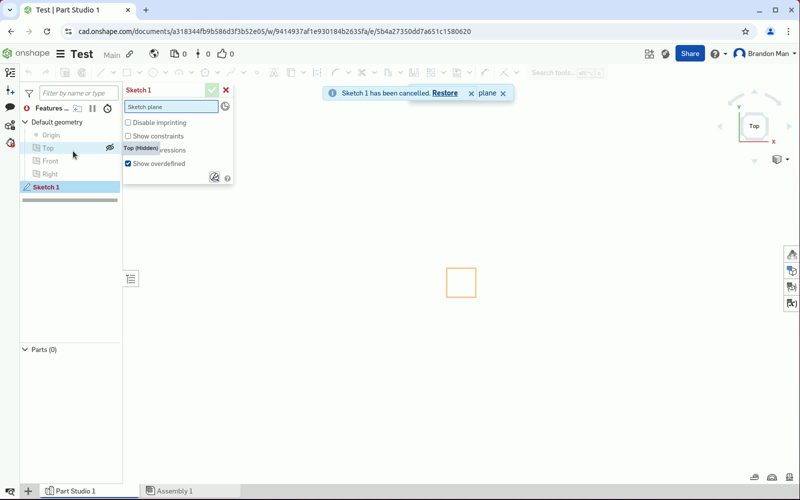
click(73, 150)
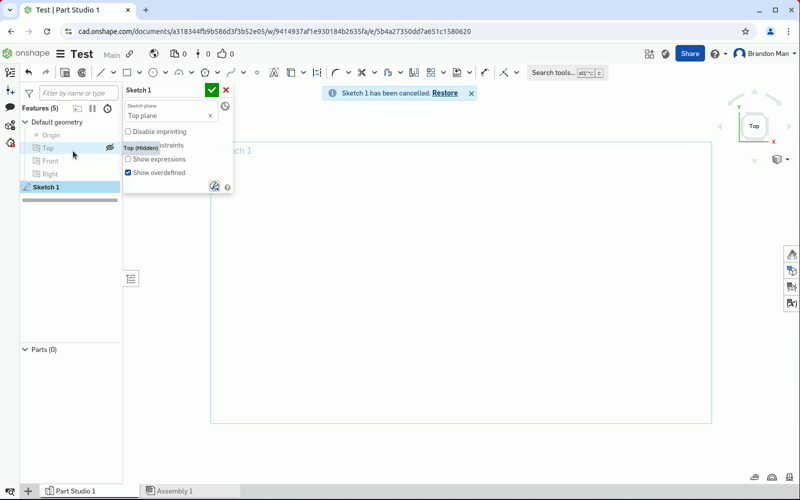
mouse_move(73, 352)
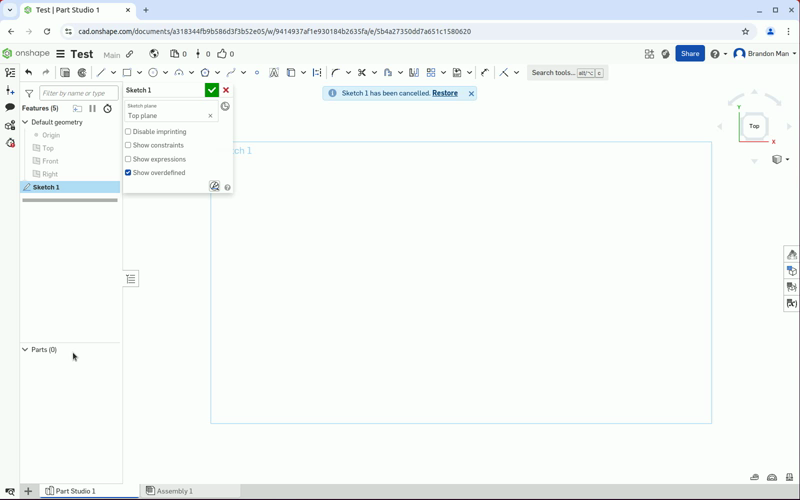
key(y)
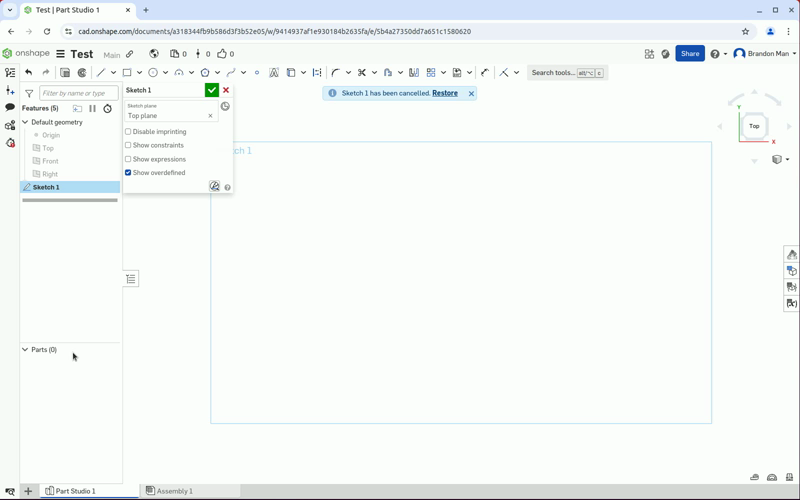
key(l)
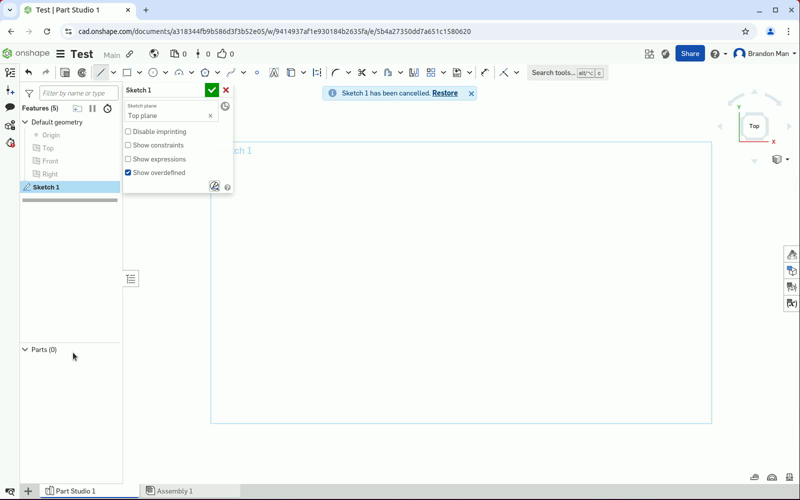
key_down(shift)
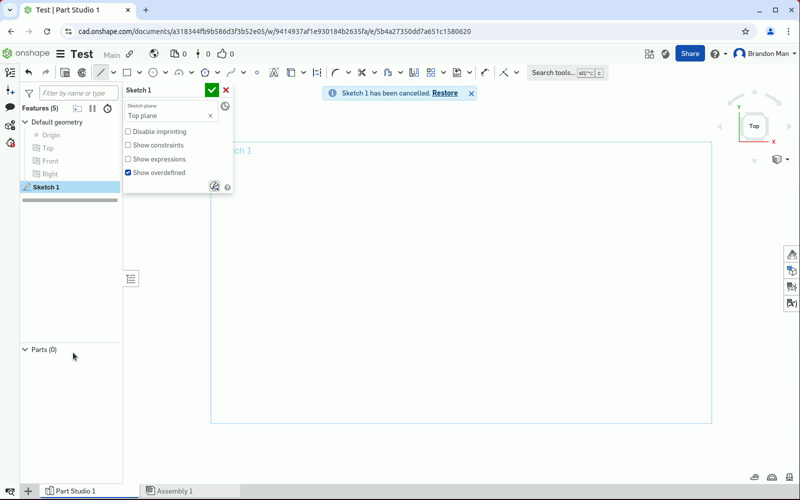
mouse_move(423, 335)
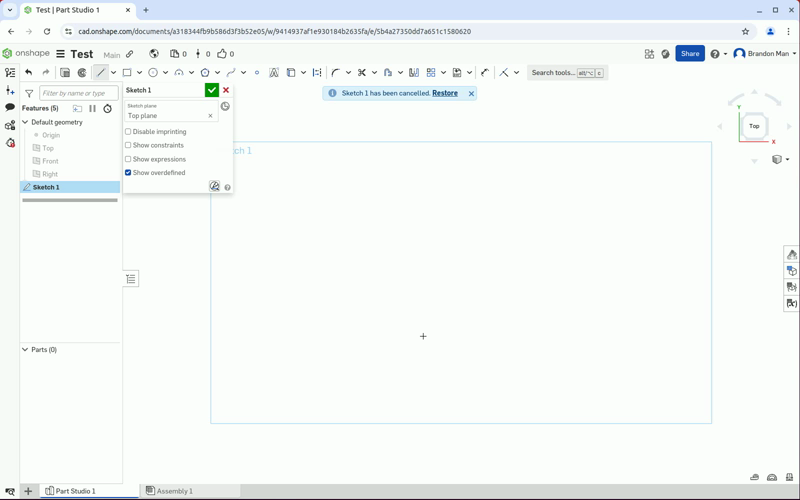
click(423, 335)
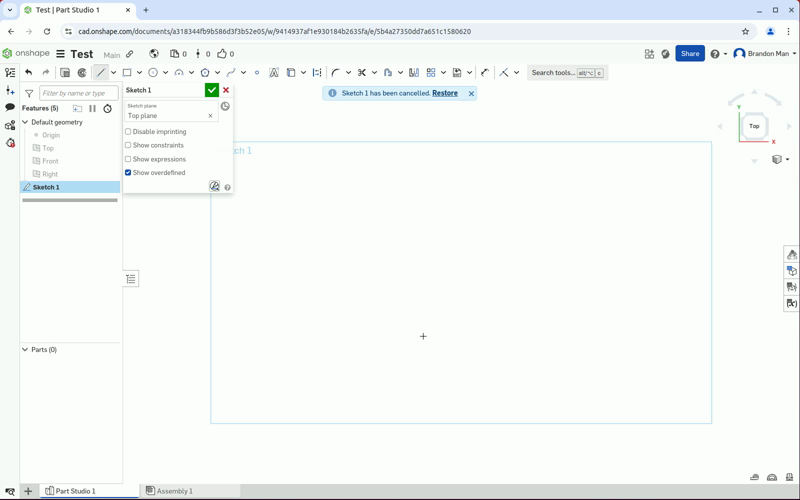
key_up(shift)
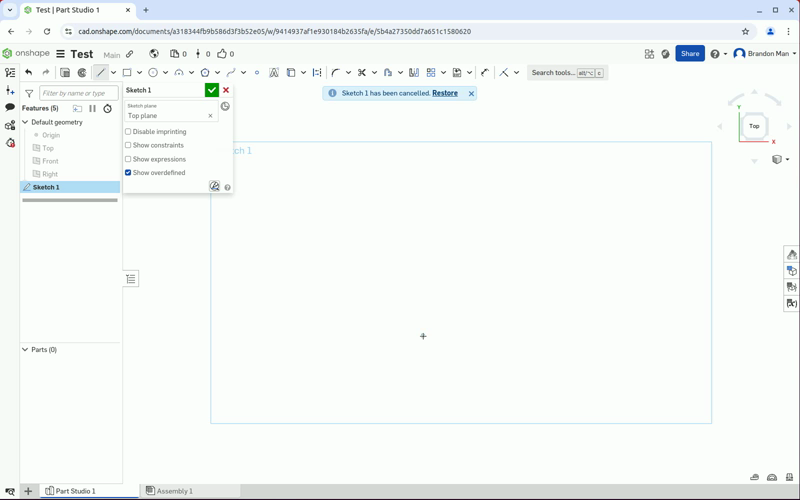
key_down(shift)
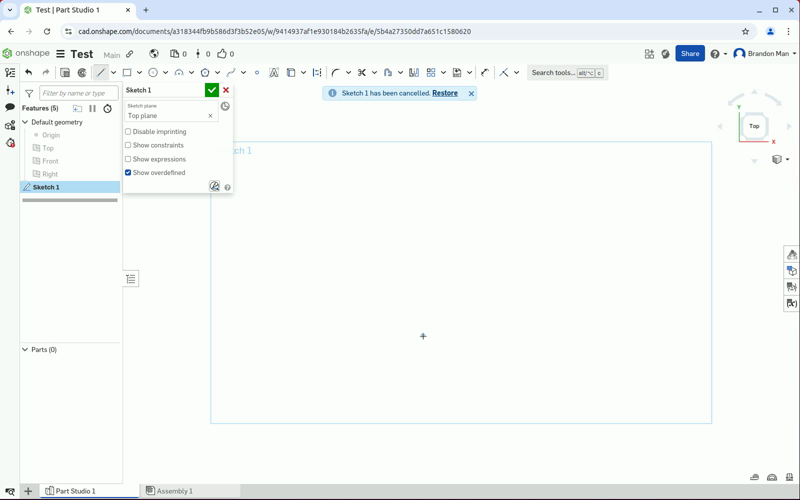
mouse_move(453, 335)
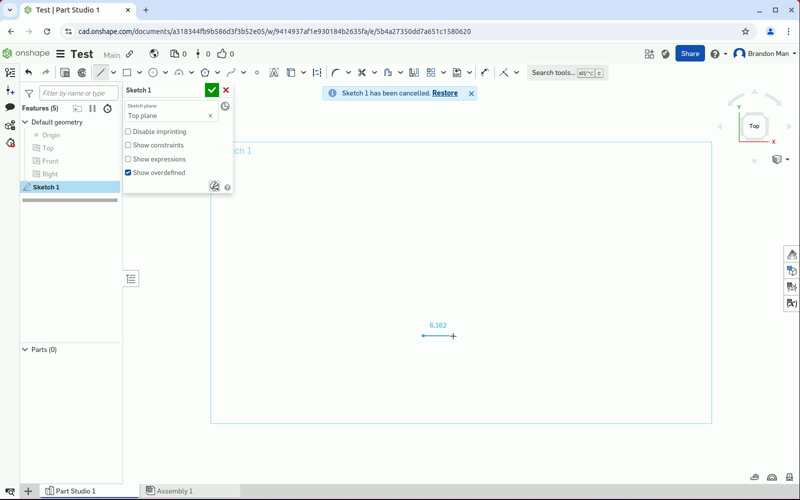
mouse_move(446, 358)
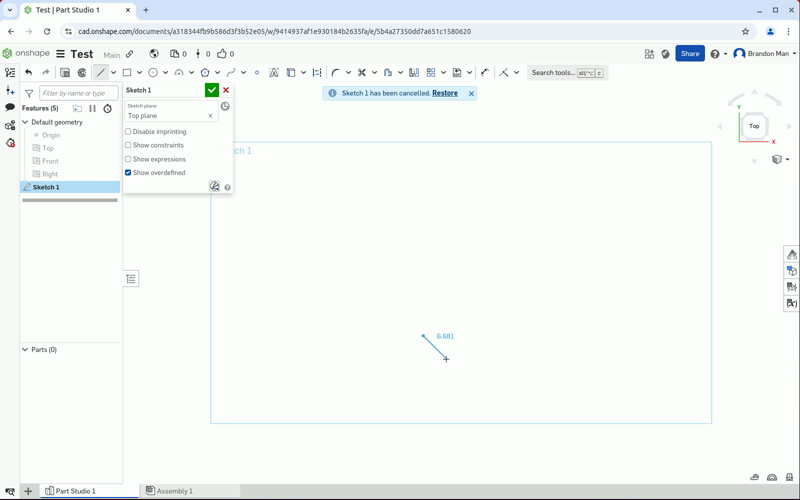
click(446, 358)
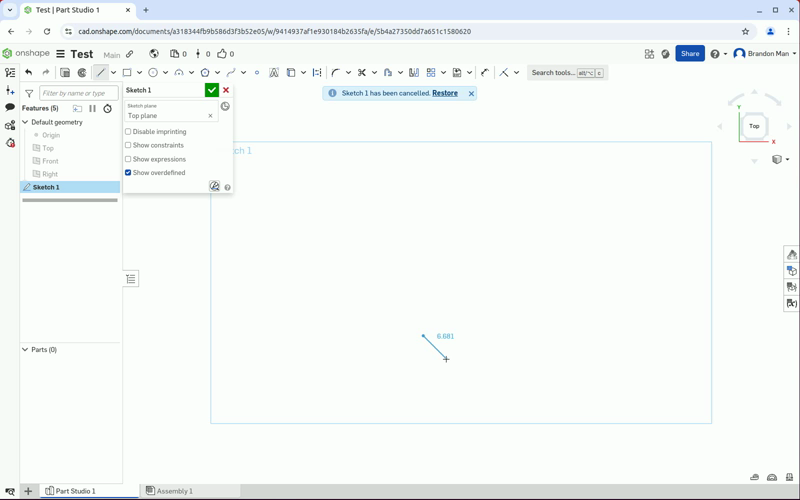
key_up(shift)
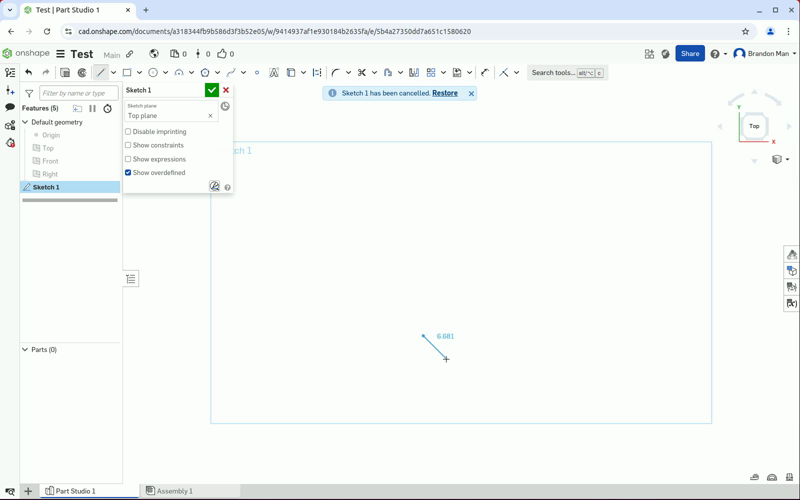
key_down(shift)
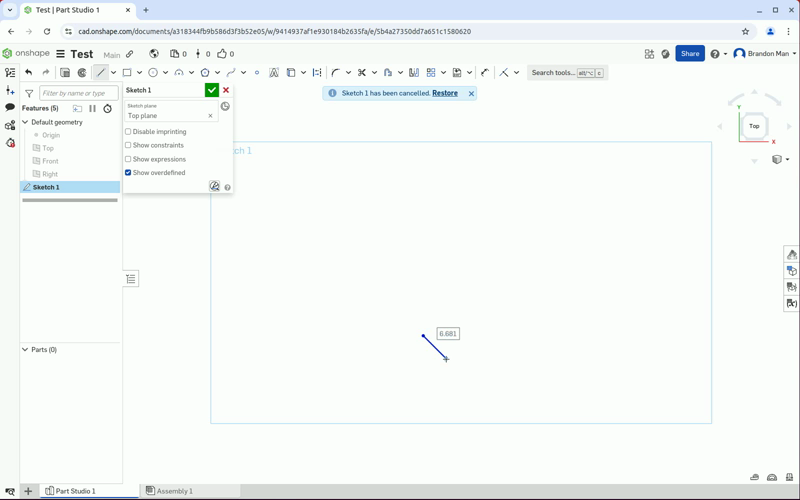
mouse_move(476, 358)
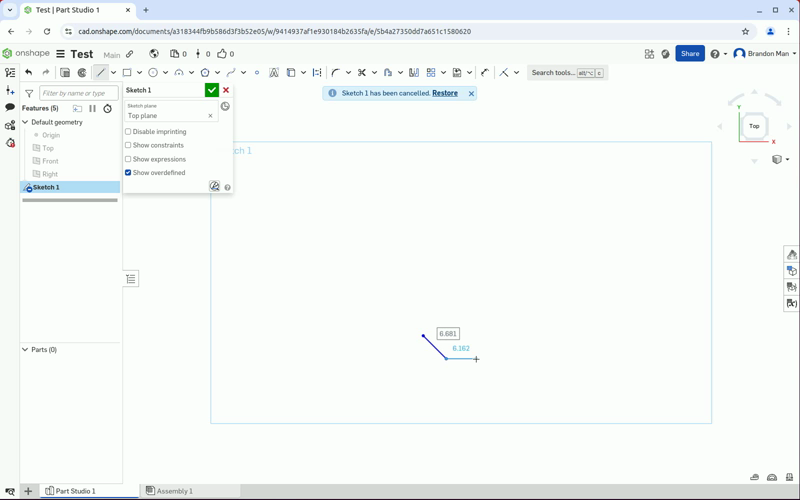
mouse_move(475, 358)
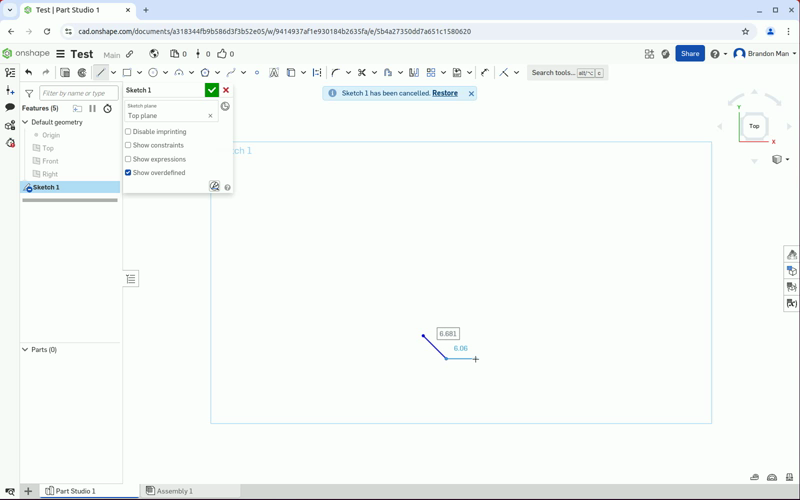
click(475, 358)
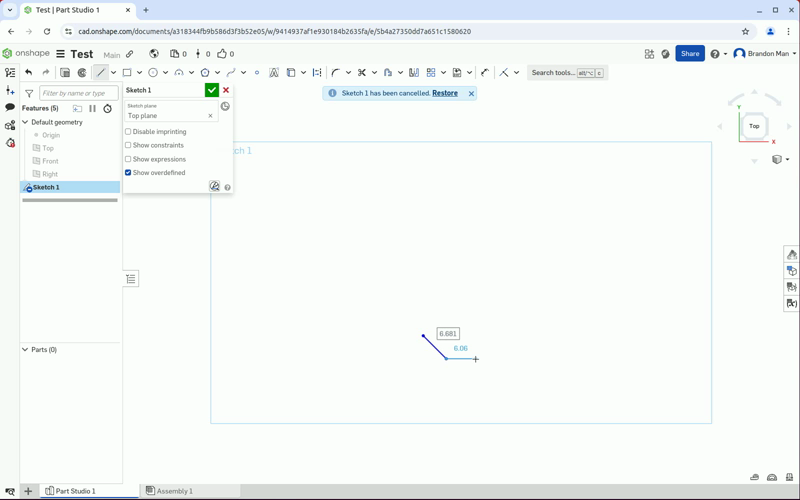
key_up(shift)
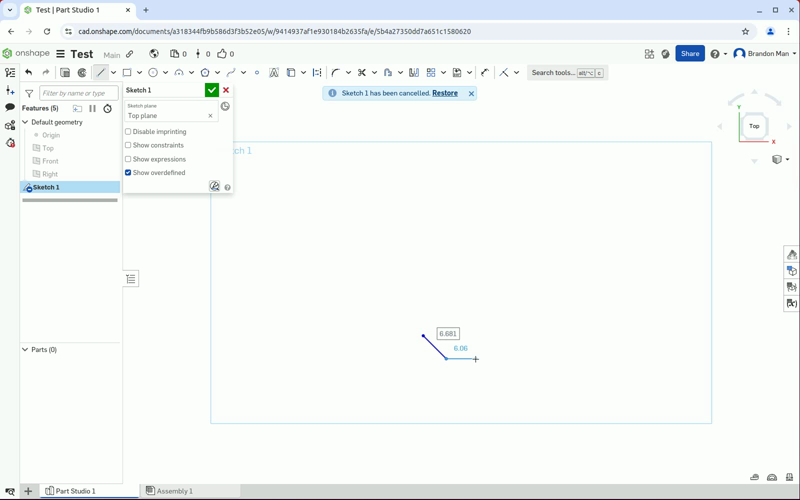
key_down(shift)
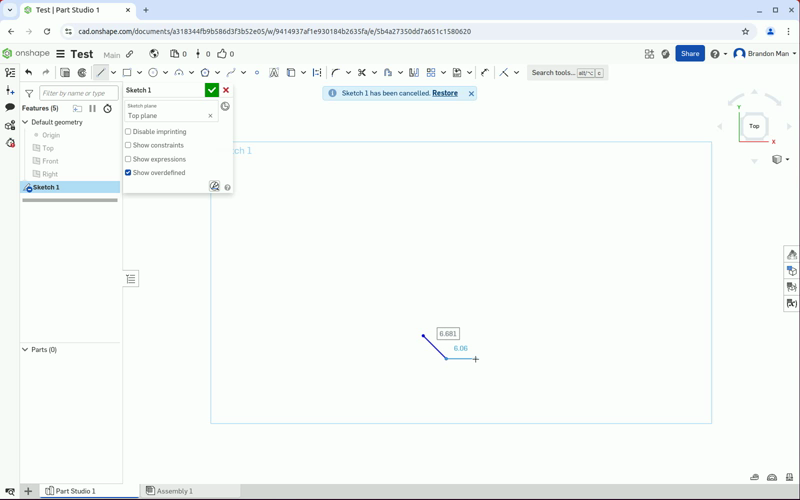
mouse_move(505, 358)
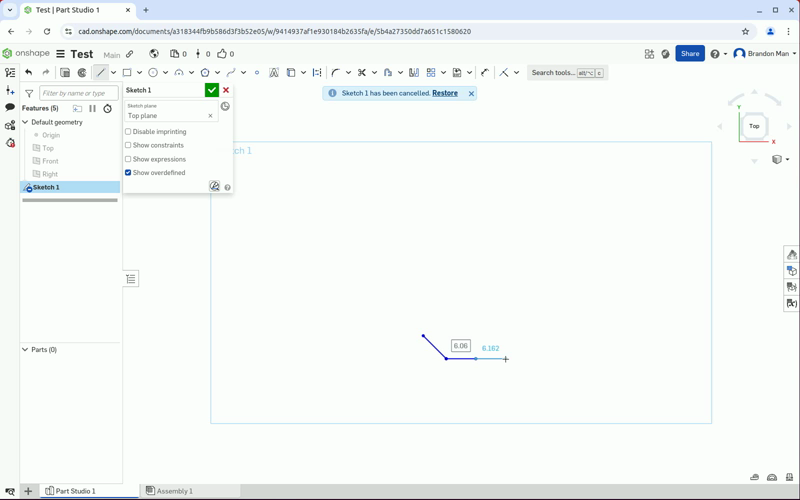
mouse_move(498, 335)
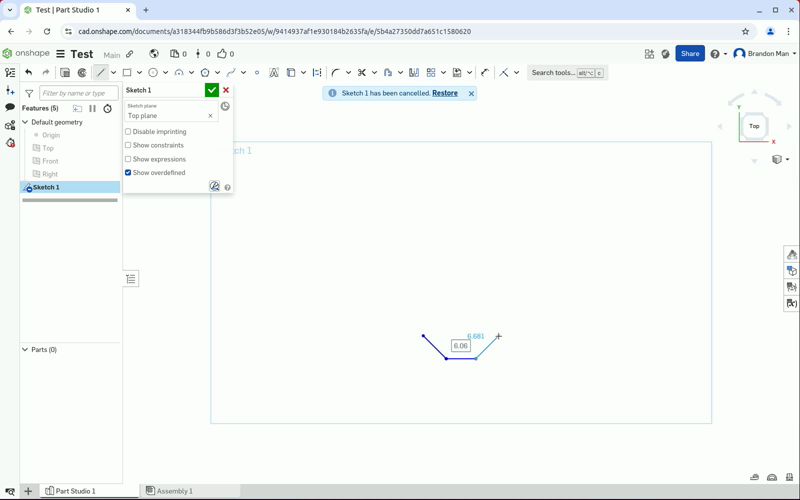
click(498, 335)
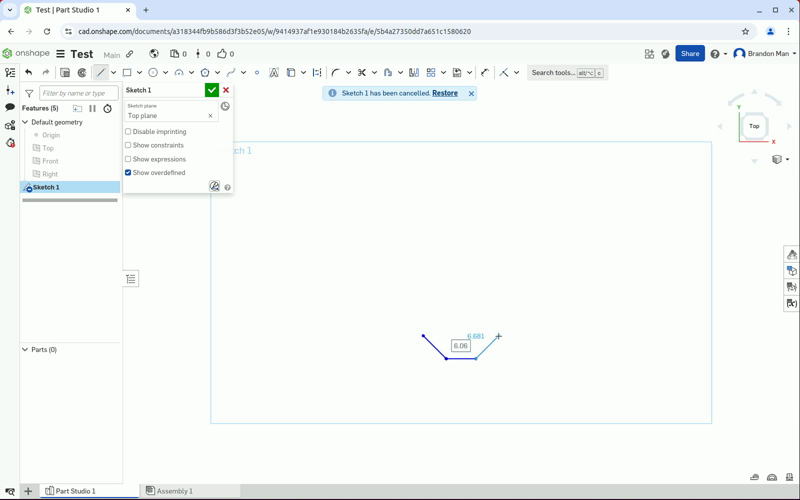
key_up(shift)
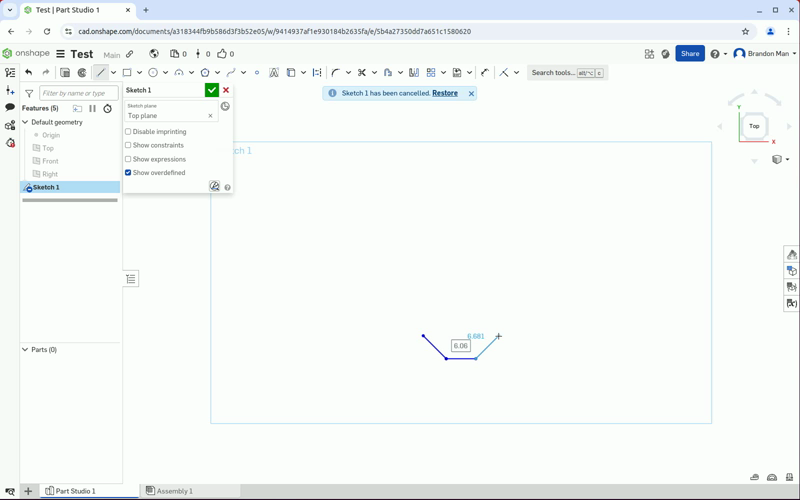
key_down(shift)
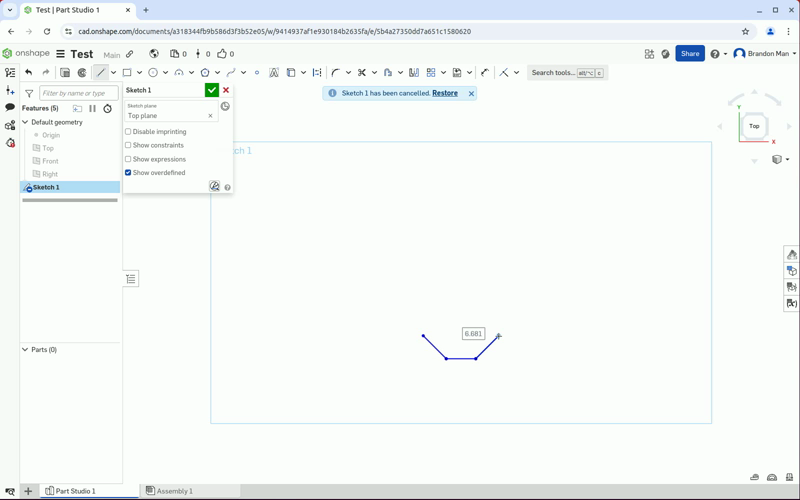
mouse_move(498, 208)
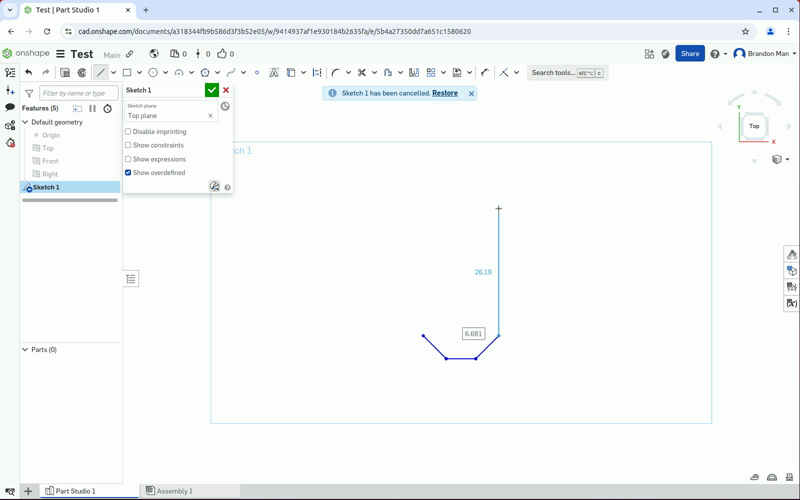
click(498, 208)
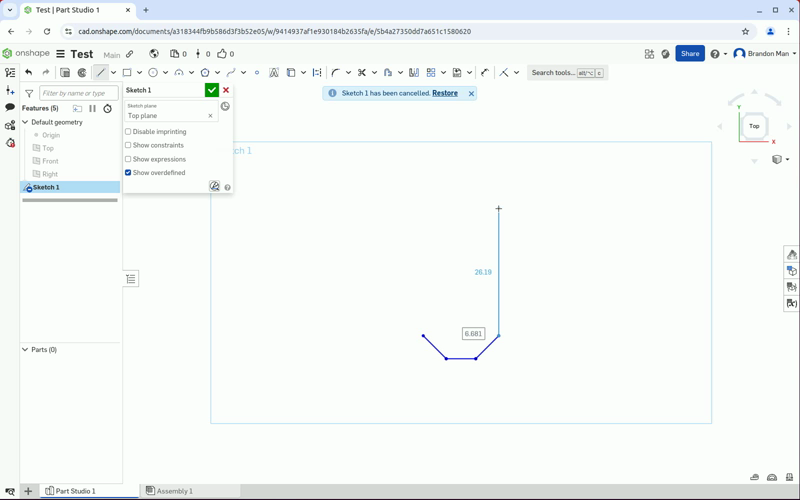
key_up(shift)
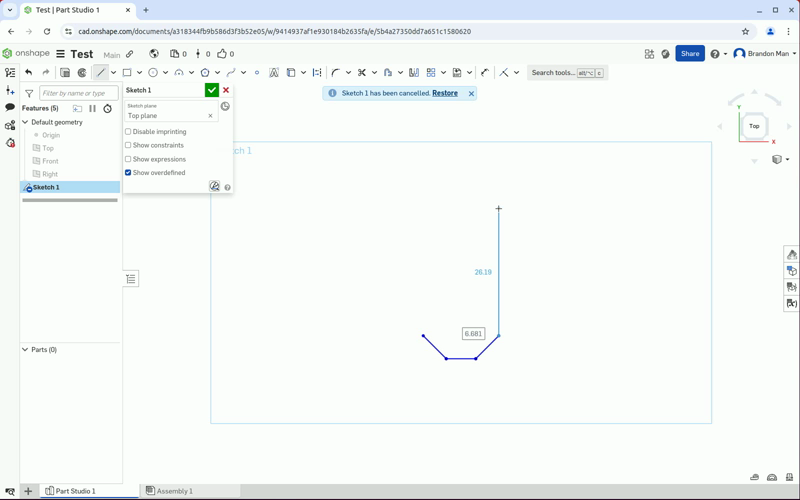
key_down(shift)
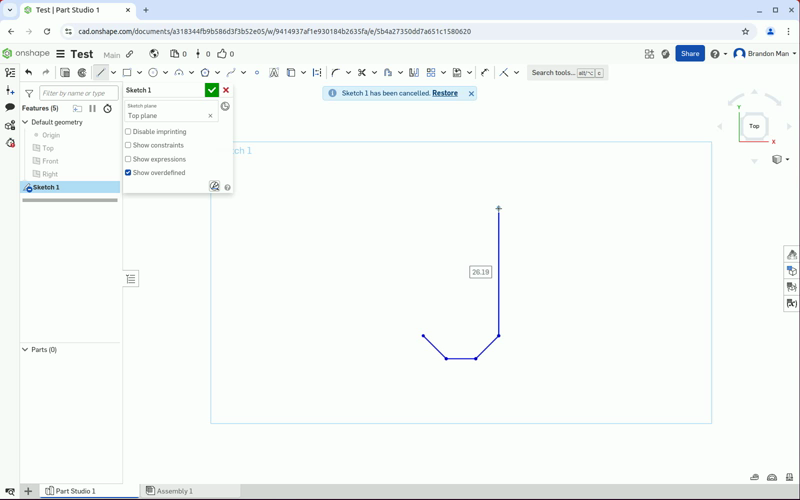
mouse_move(423, 208)
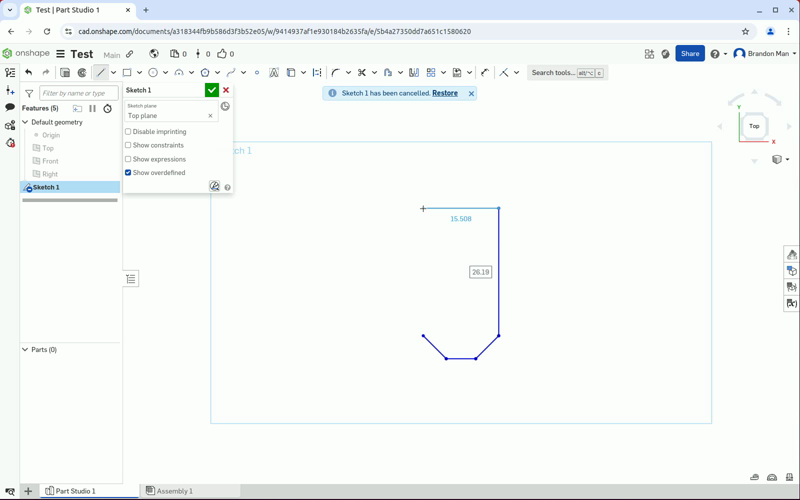
click(423, 208)
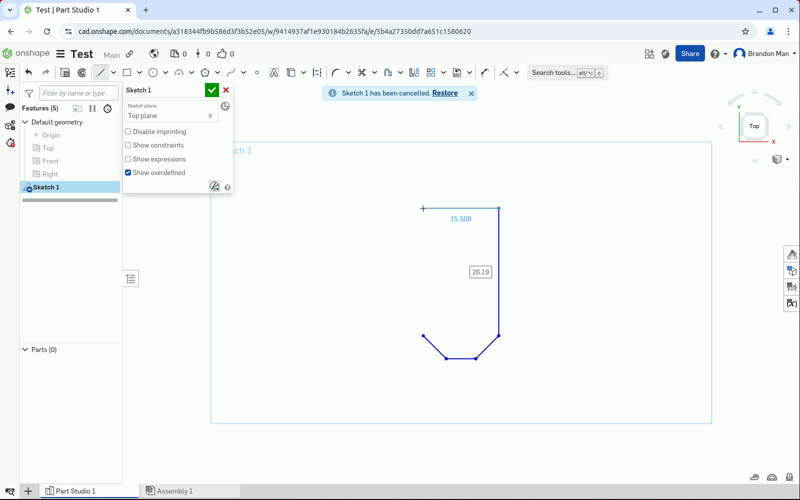
key_up(shift)
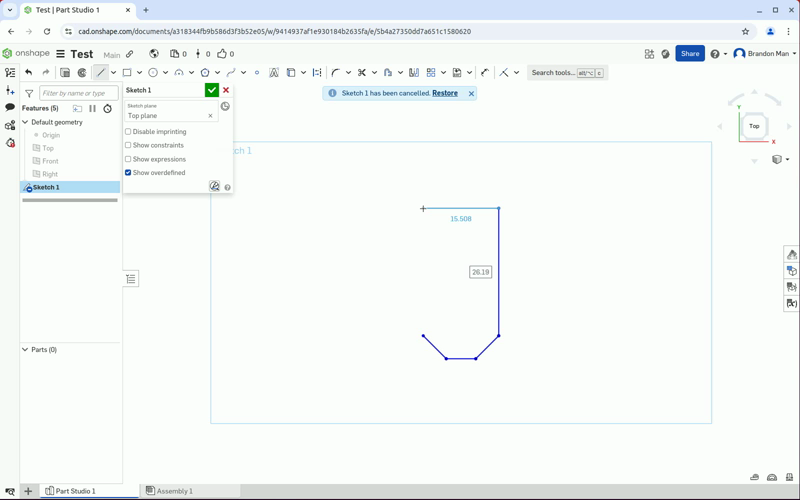
key_down(shift)
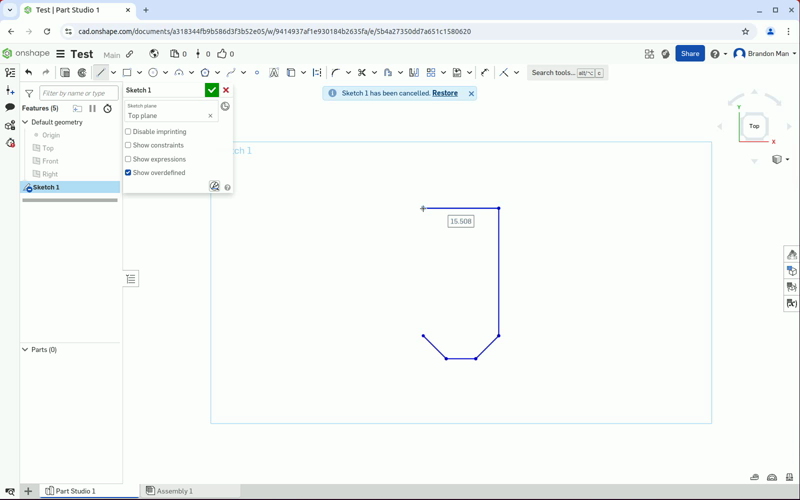
mouse_move(423, 335)
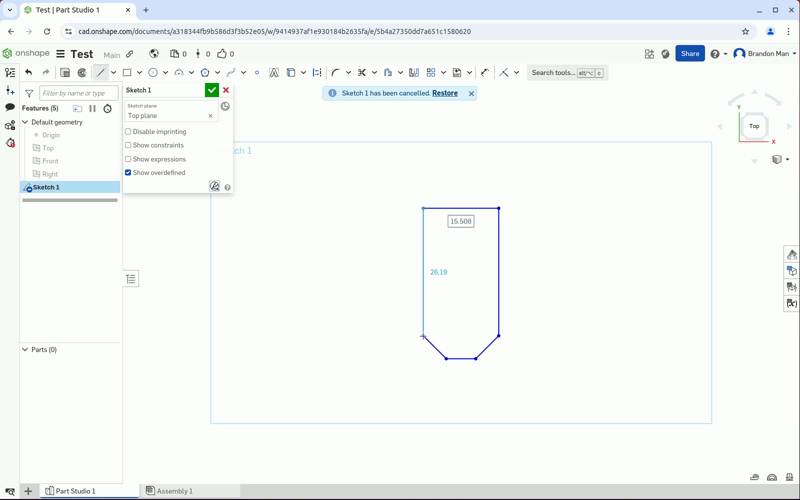
key_up(shift)
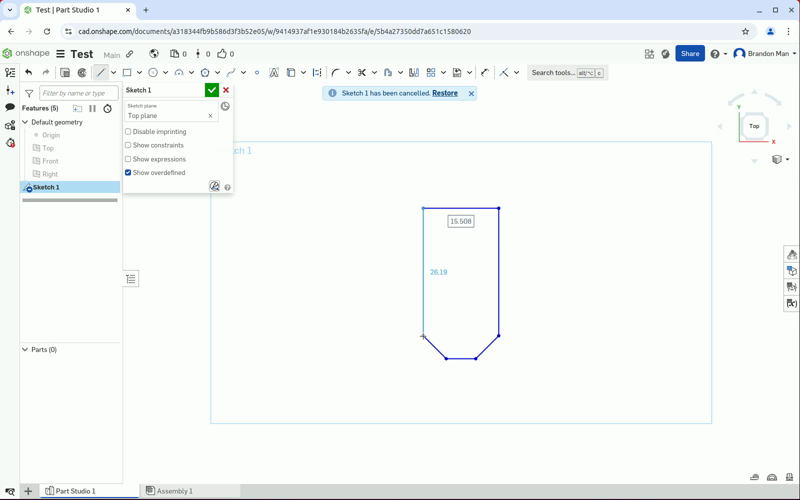
click(423, 335)
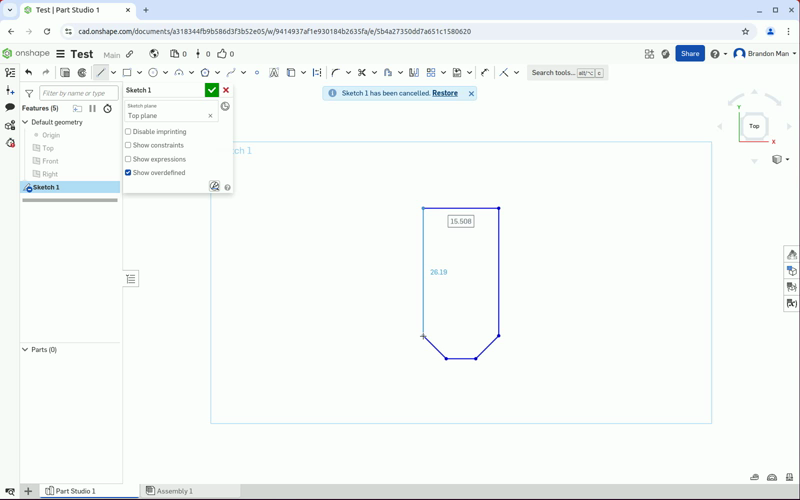
key(esc)
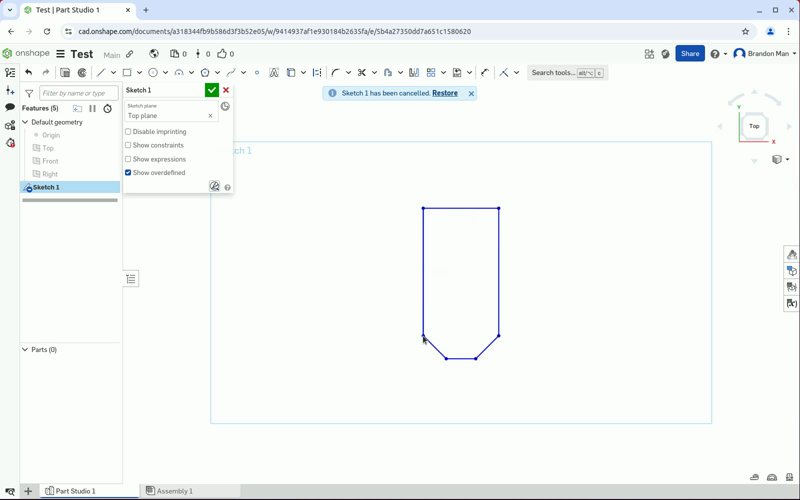
mouse_move(466, 292)
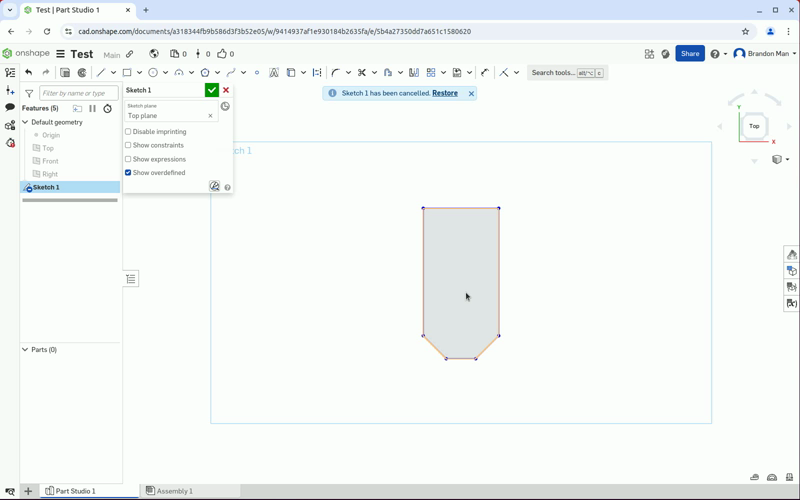
click(466, 292)
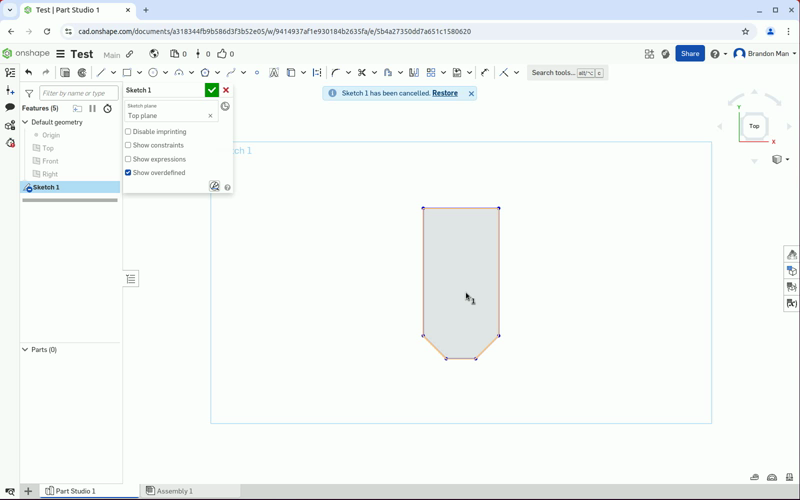
mouse_move(73, 352)
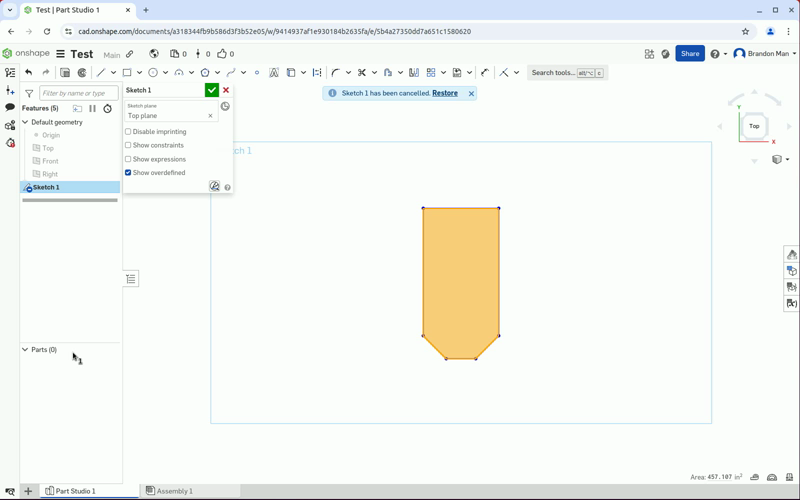
key(shift+y)
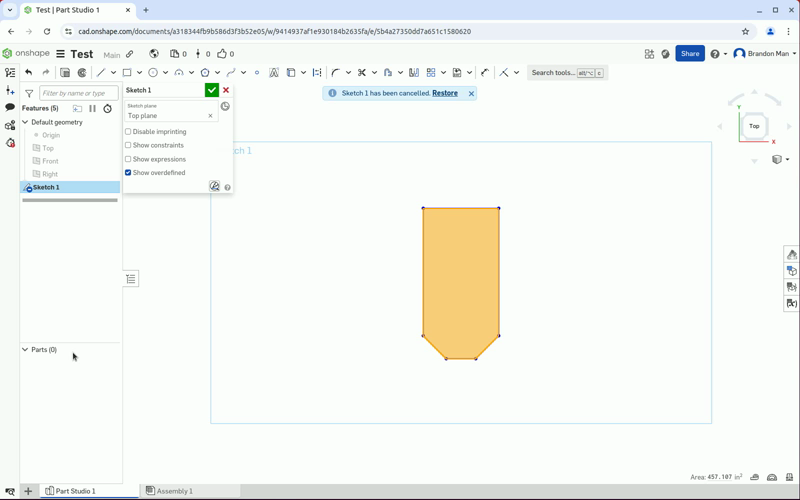
key(shift+e)
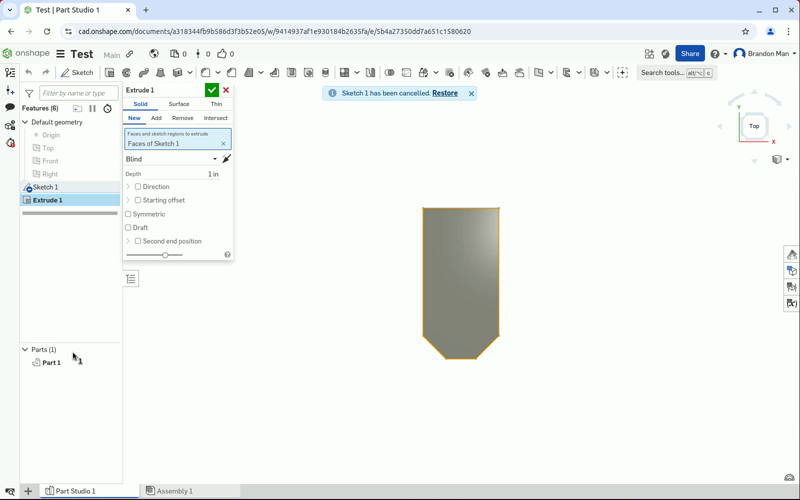
mouse_move(143, 106)
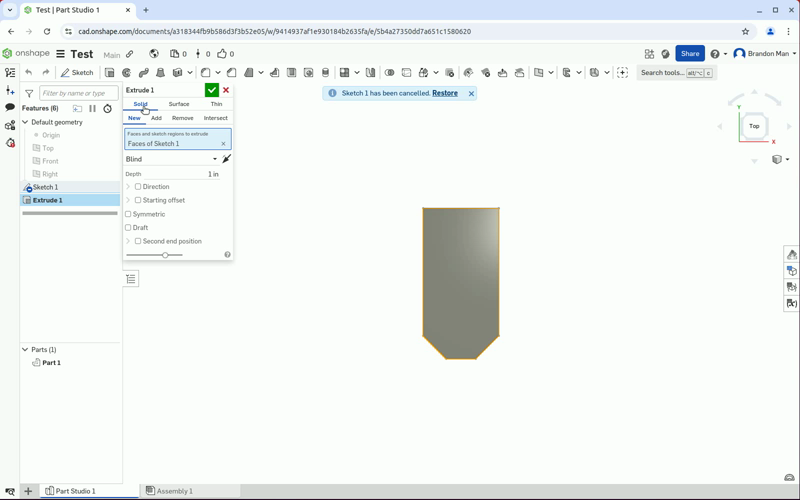
click(143, 106)
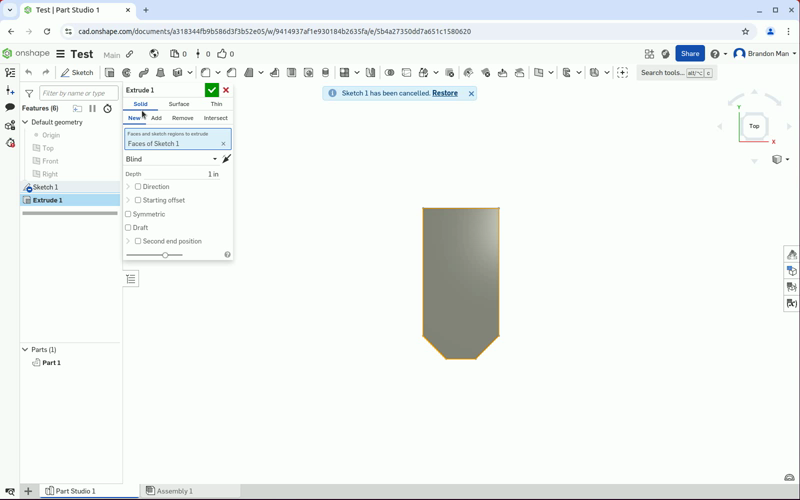
mouse_move(137, 120)
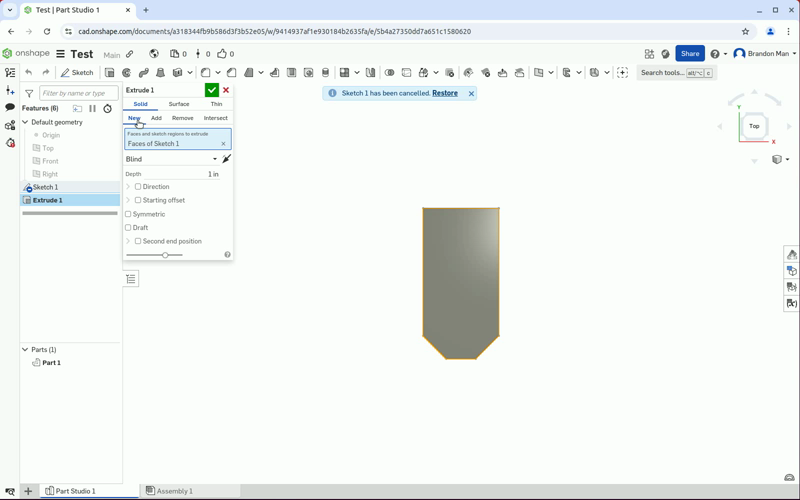
click(137, 120)
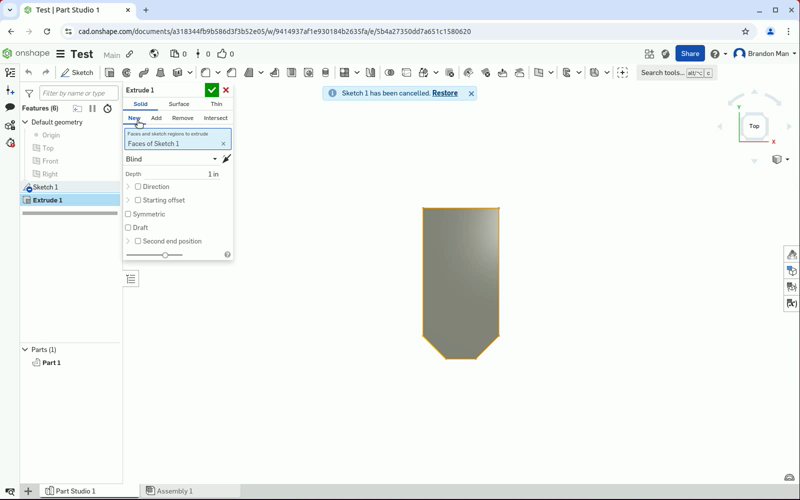
key(tab, 4)
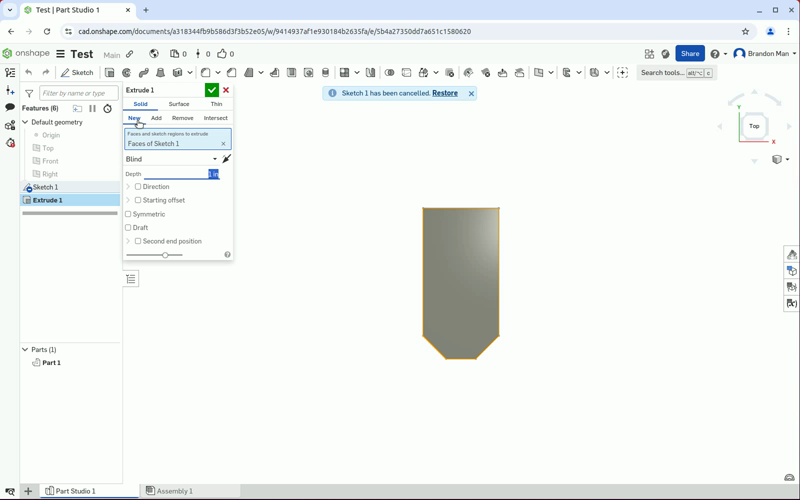
text(4.574)
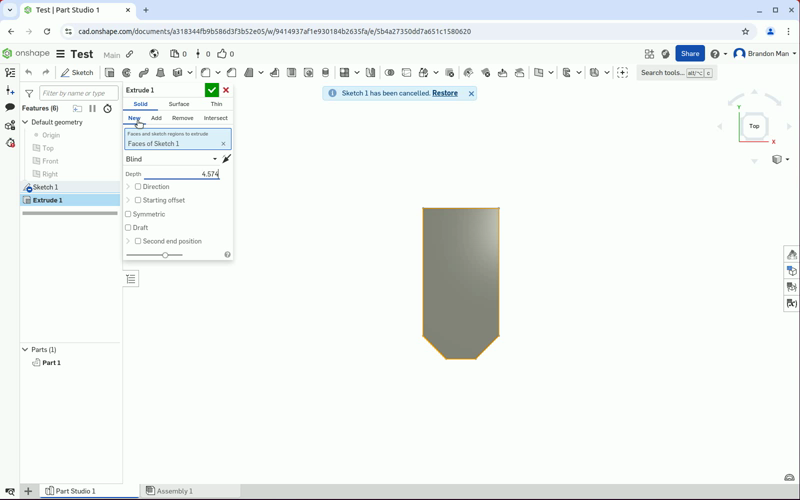
key(enter)
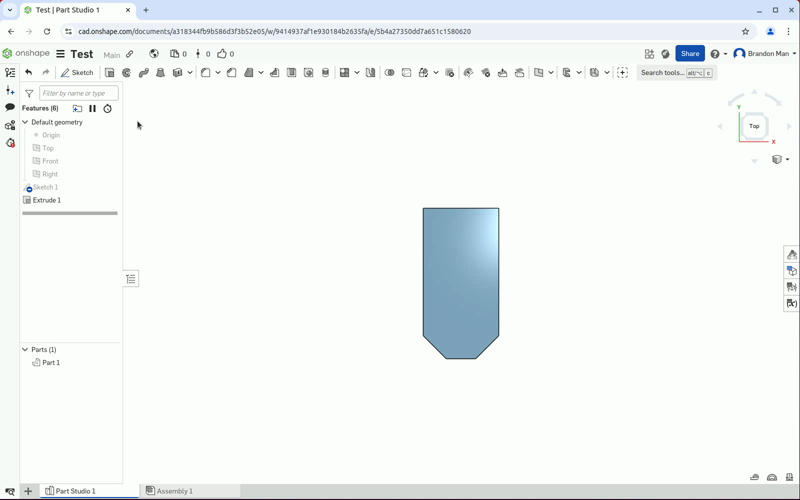
key(shift+h)
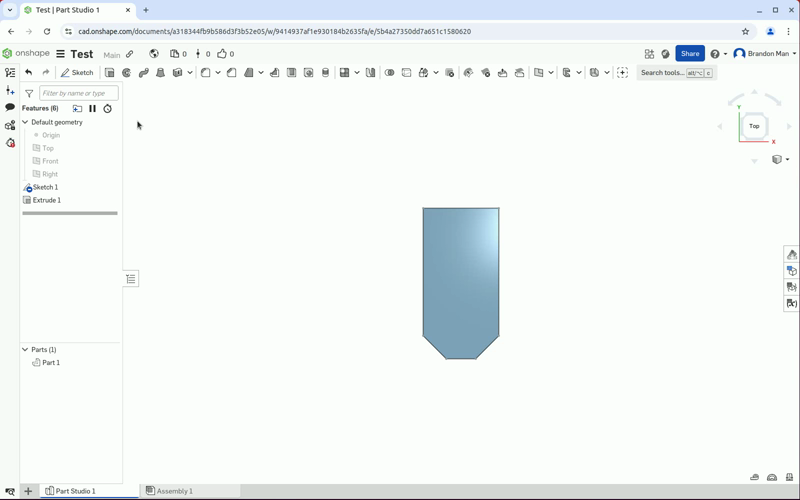
key(shift+h)
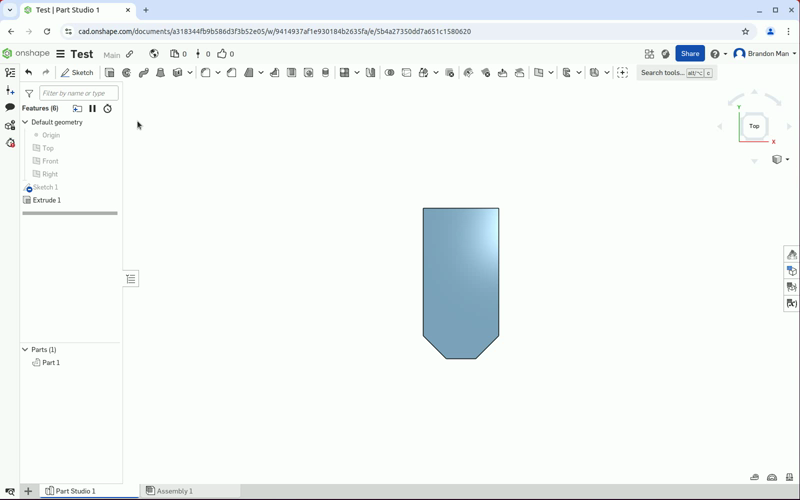
mouse_move(73, 189)
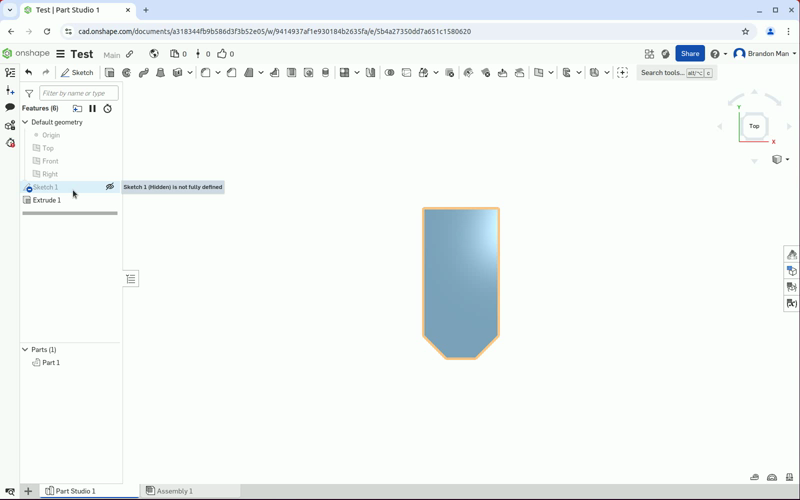
click(73, 189)
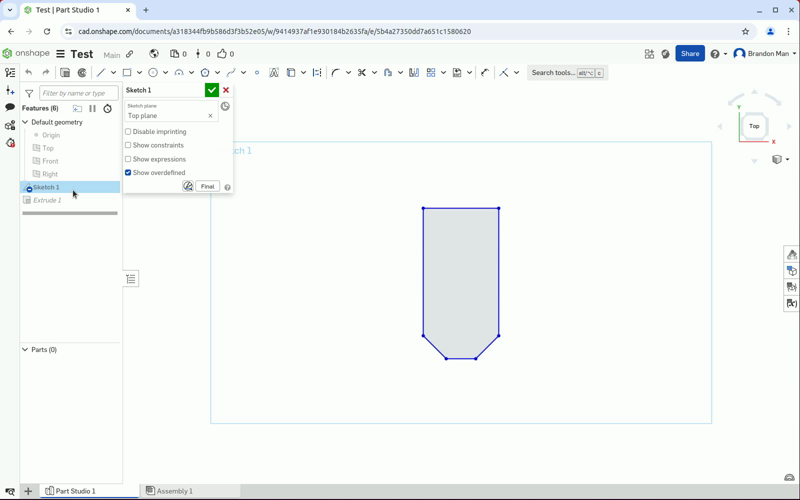
mouse_move(229, 92)
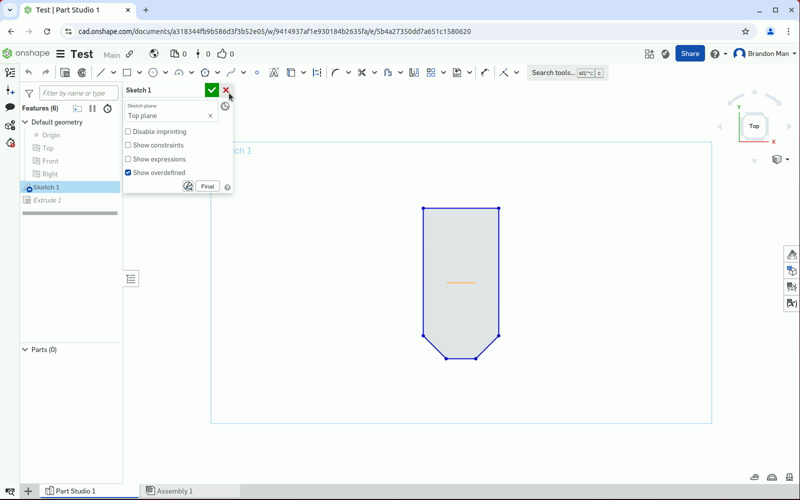
click(229, 92)
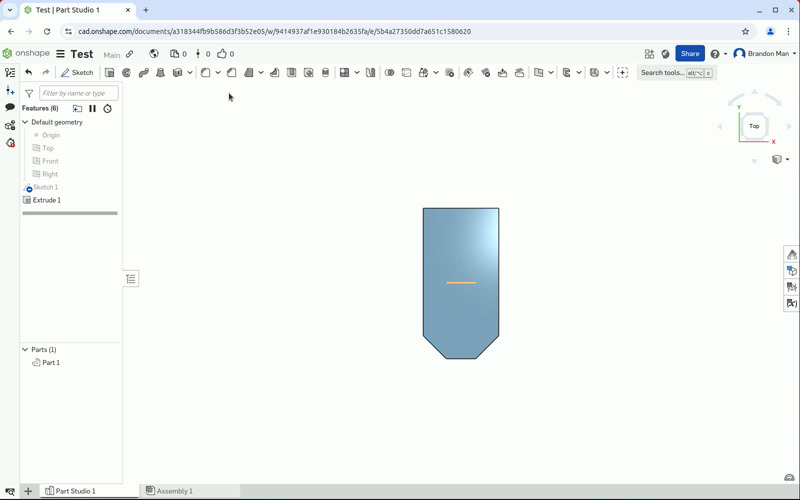
mouse_move(541, 75)
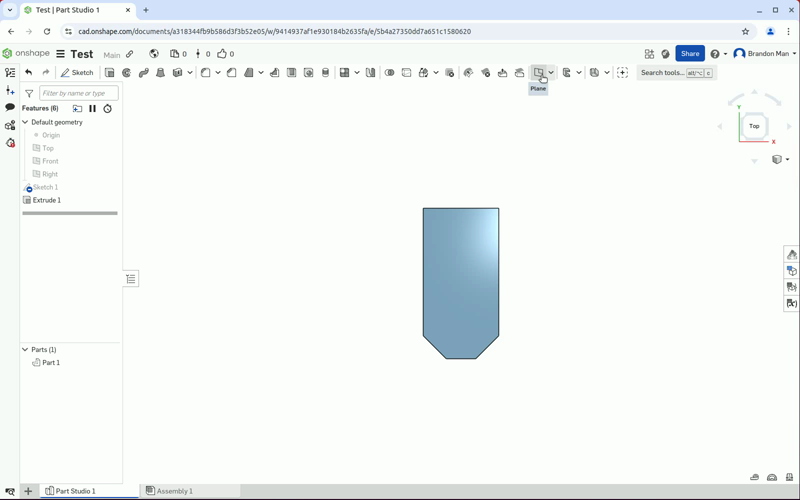
click(541, 75)
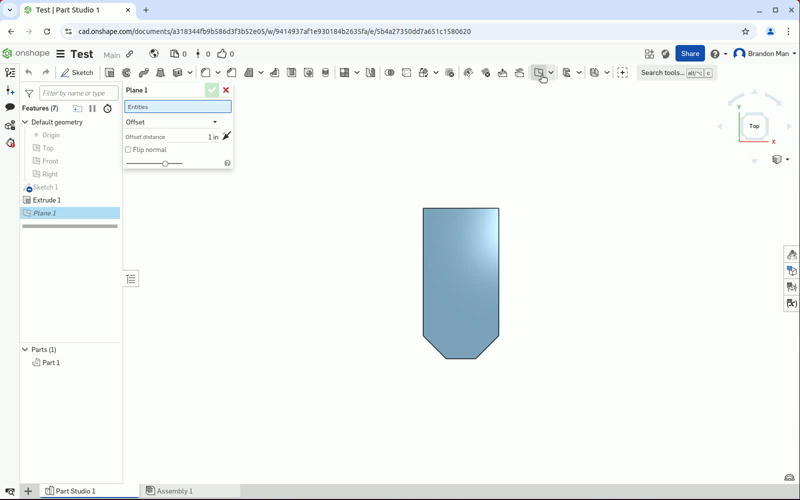
mouse_move(73, 150)
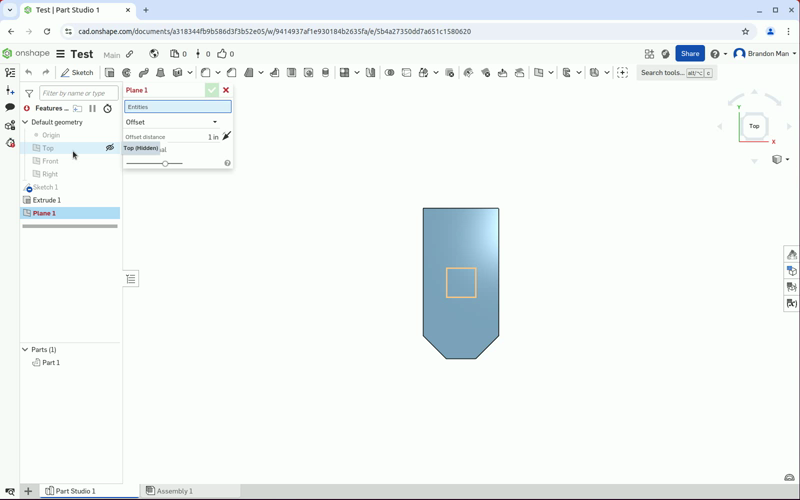
click(73, 150)
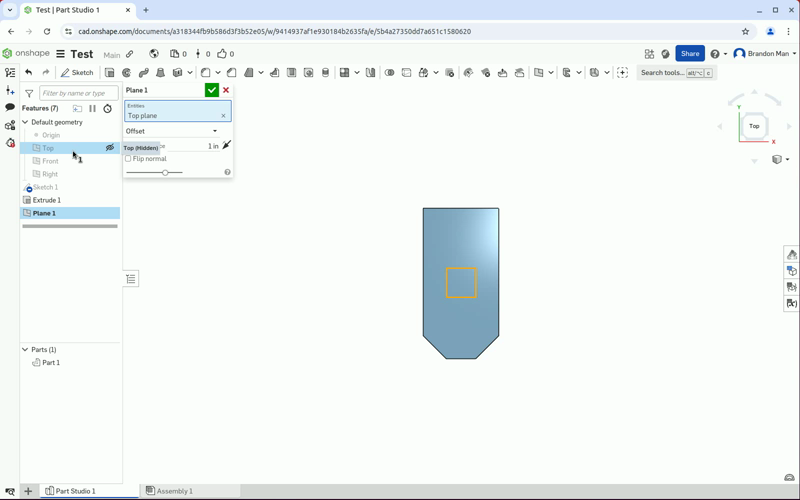
key(tab, 2)
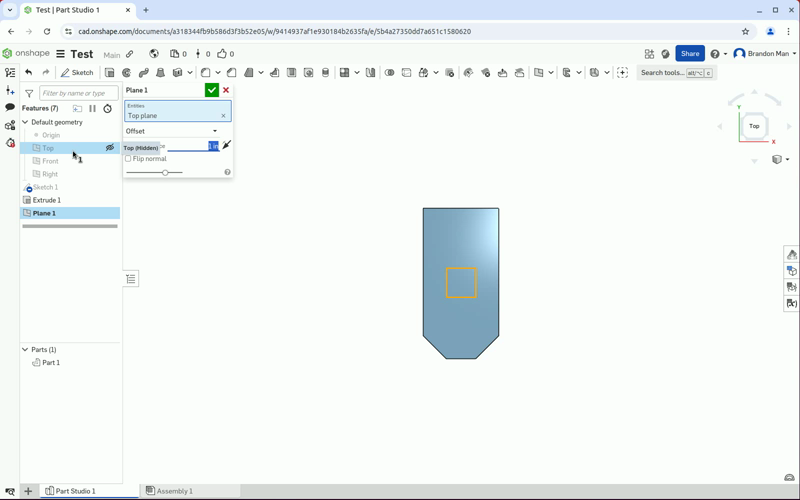
text(4.56)
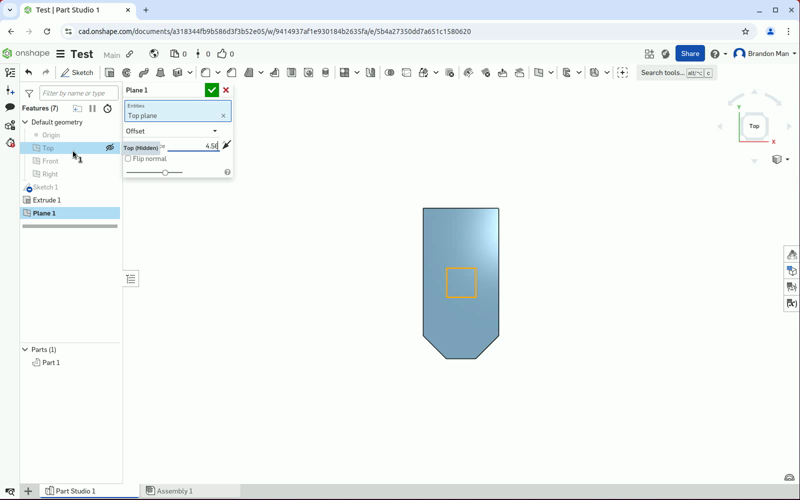
key(enter, 2)
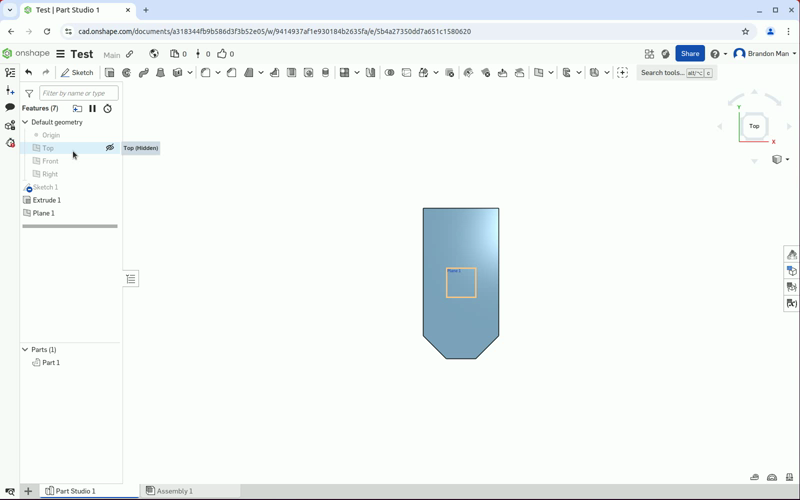
key(shift+s)
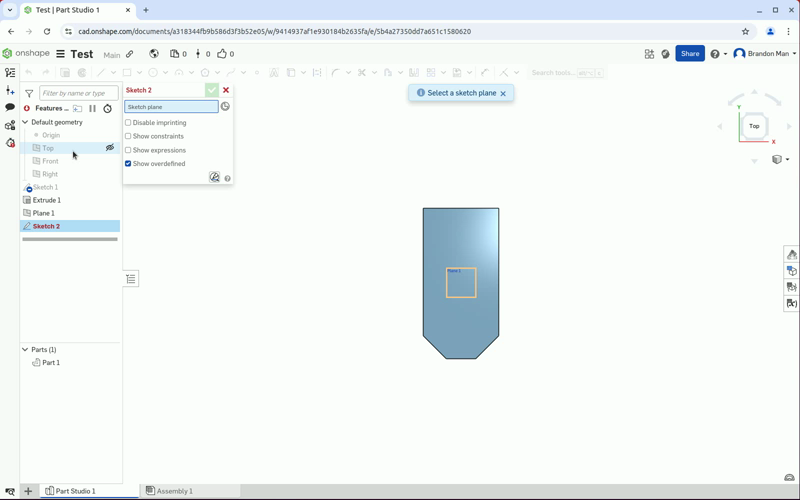
mouse_move(73, 215)
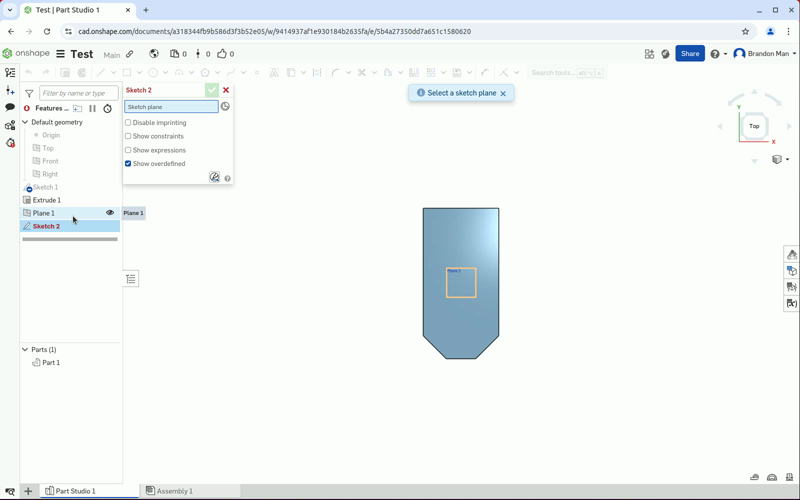
click(73, 215)
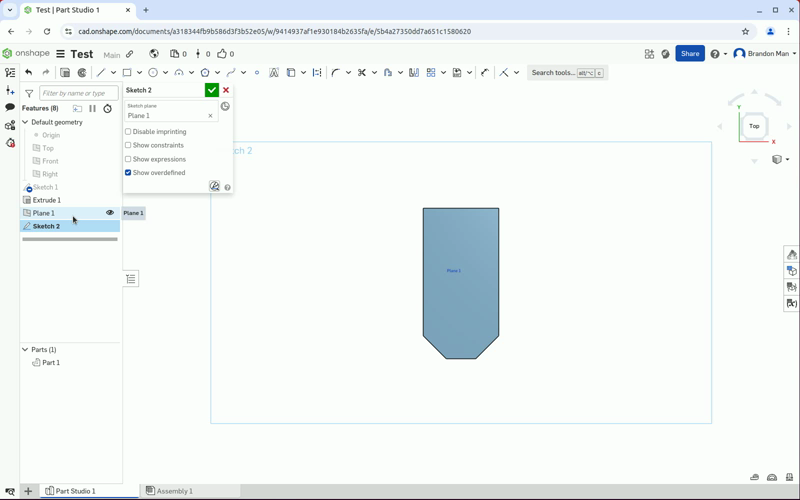
mouse_move(73, 352)
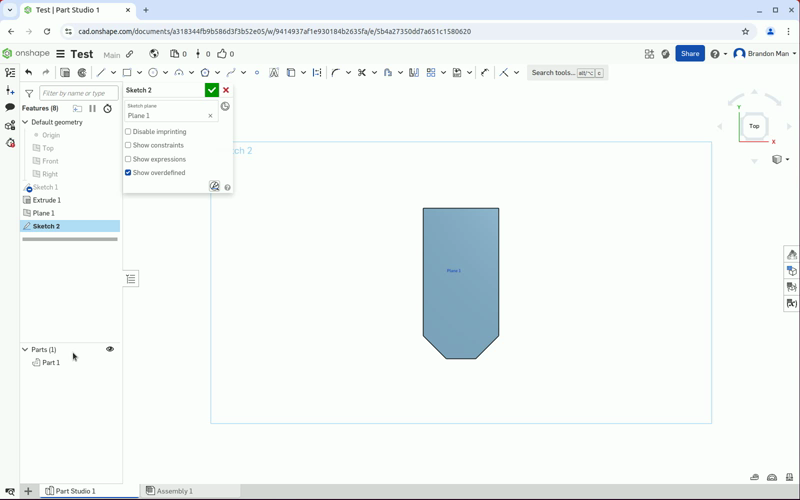
key(y)
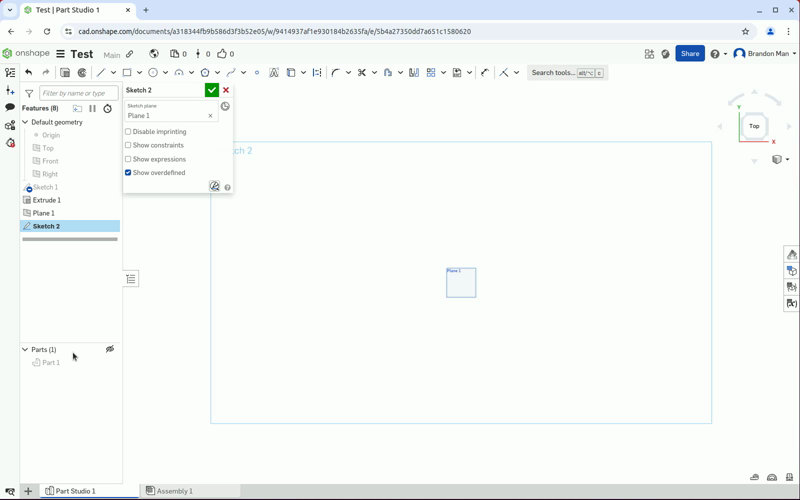
key(l)
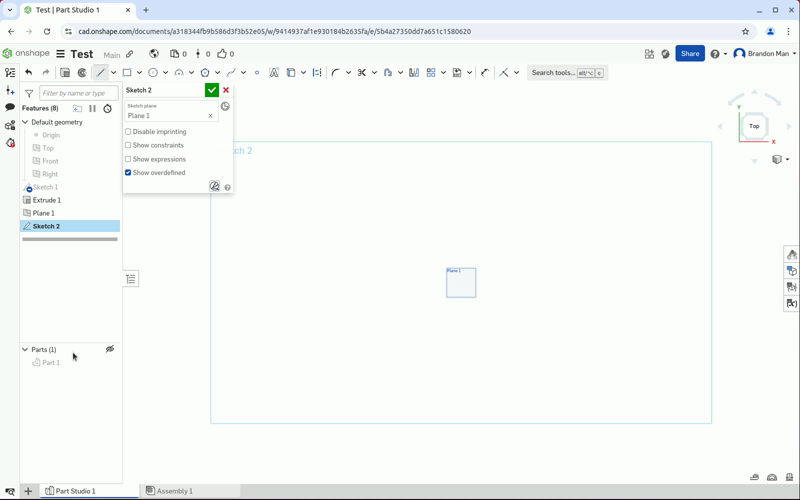
key_down(shift)
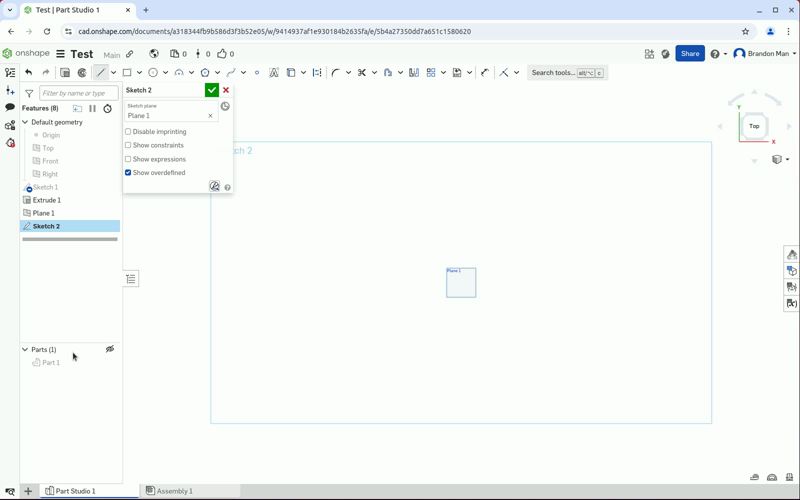
mouse_move(452, 357)
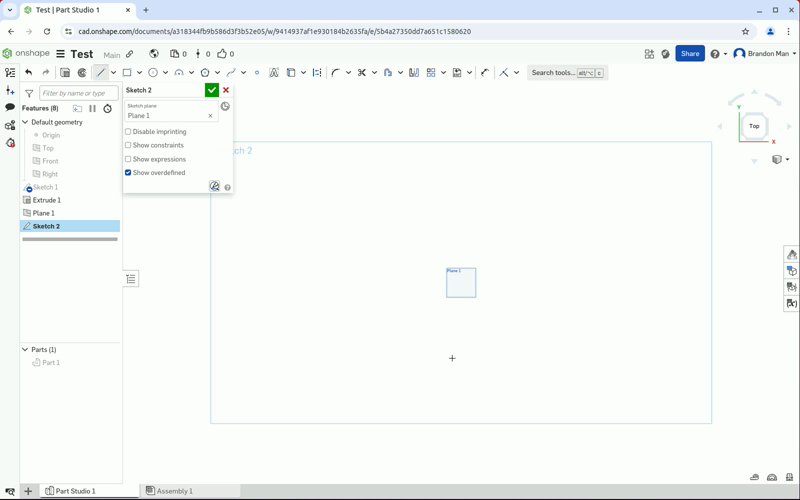
click(452, 357)
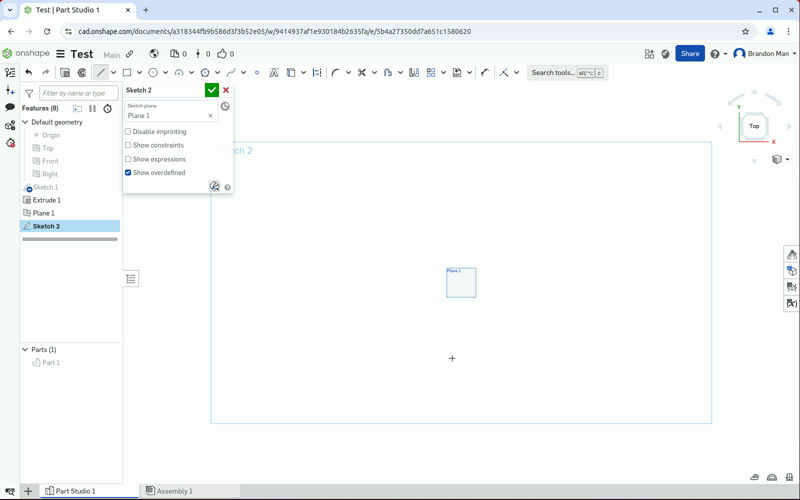
key_up(shift)
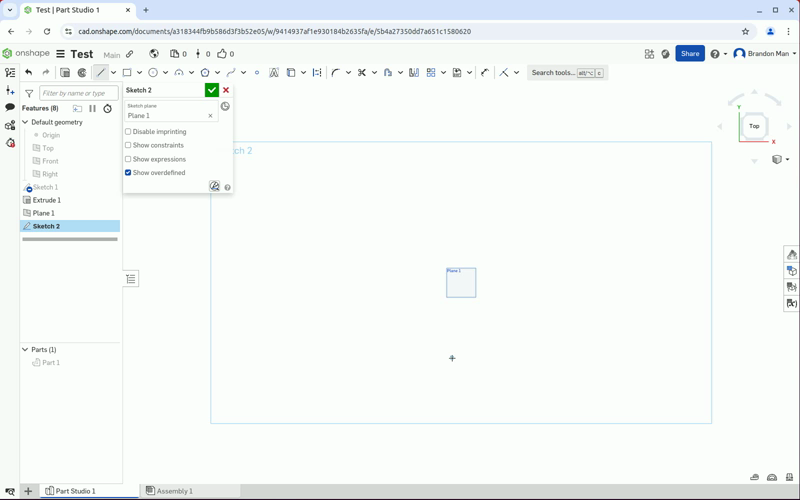
key_down(shift)
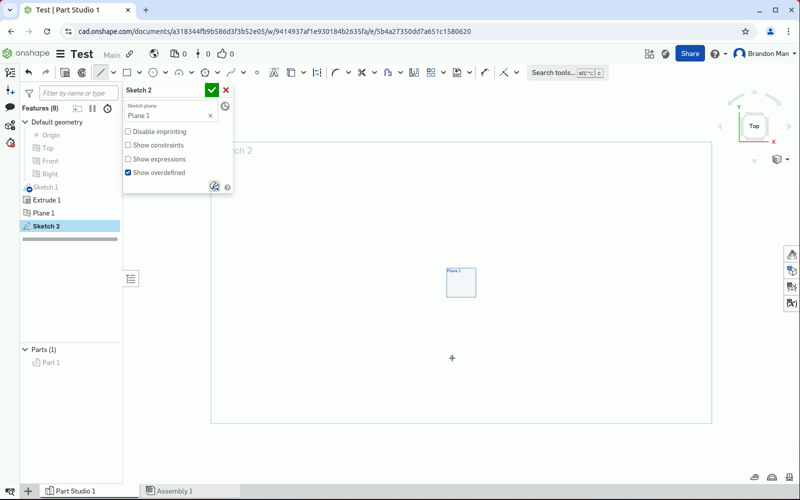
mouse_move(482, 357)
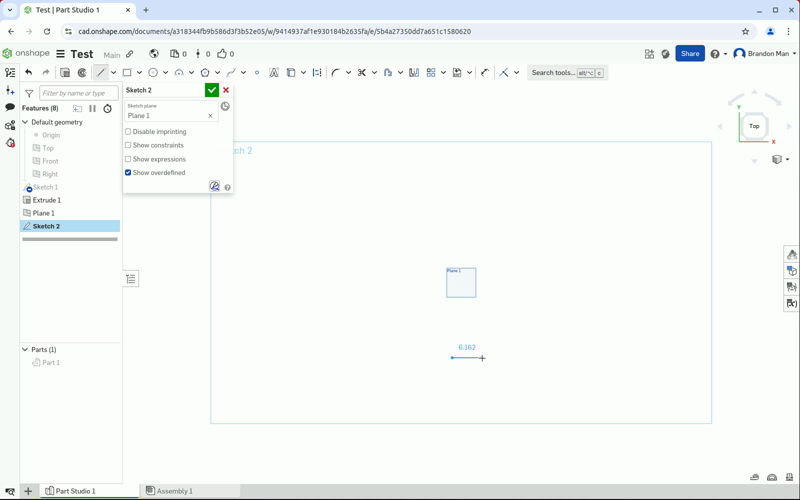
mouse_move(470, 357)
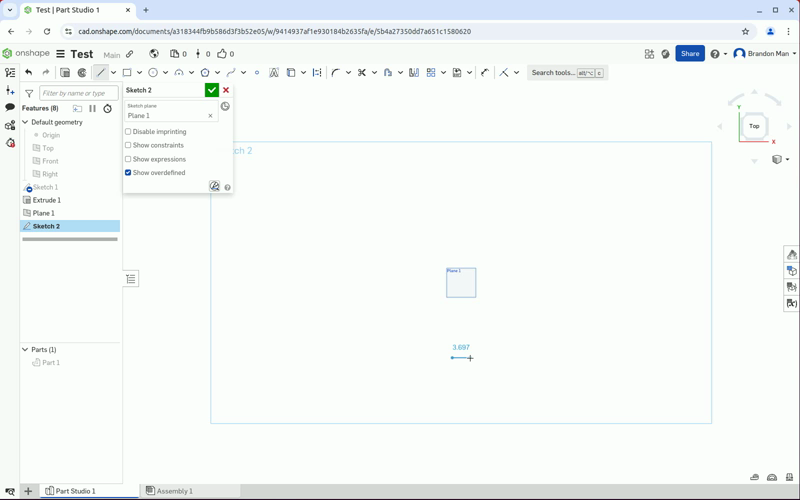
click(470, 357)
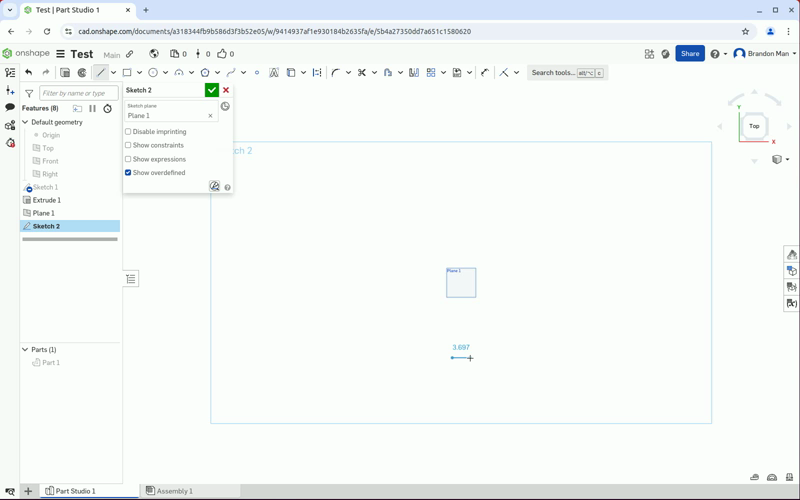
key_up(shift)
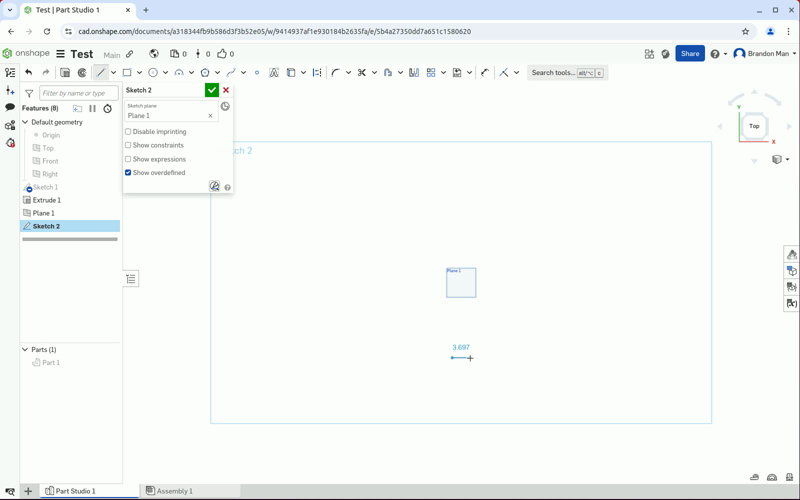
key_down(shift)
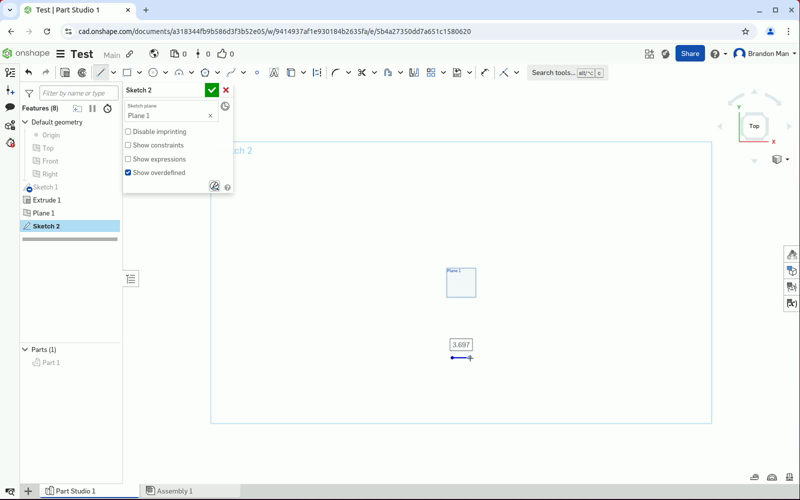
mouse_move(470, 252)
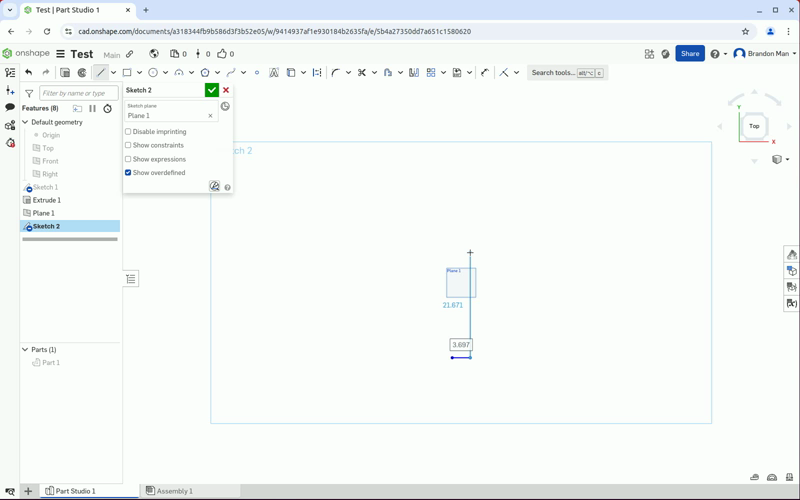
click(470, 252)
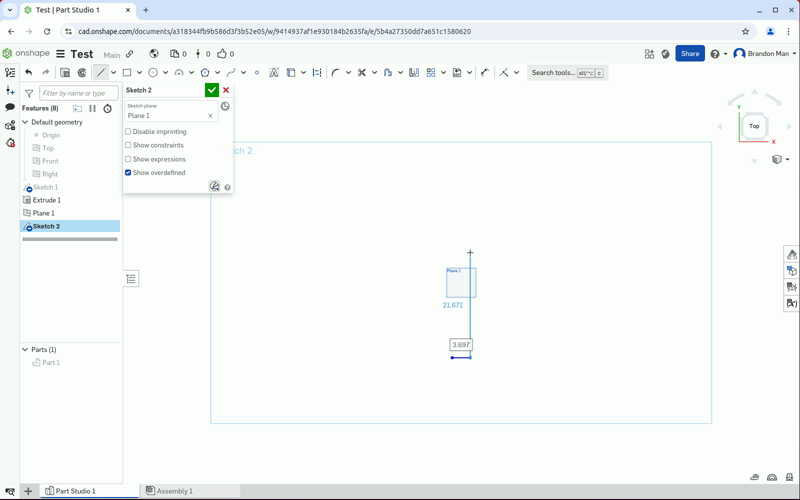
key_up(shift)
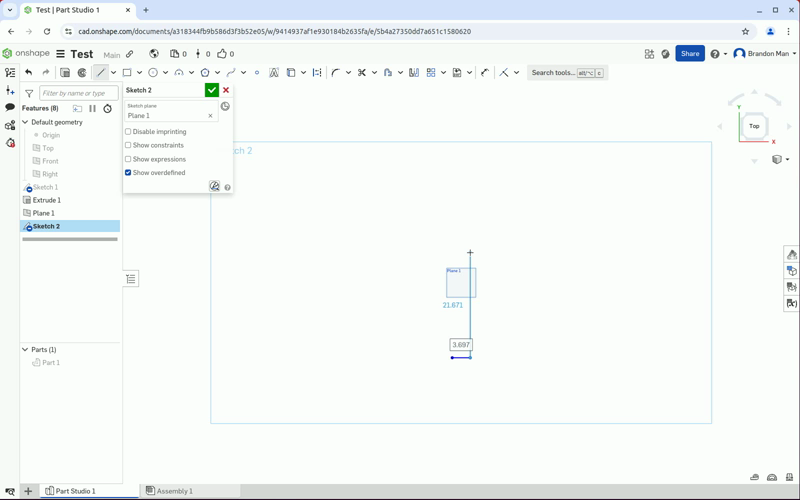
key_down(shift)
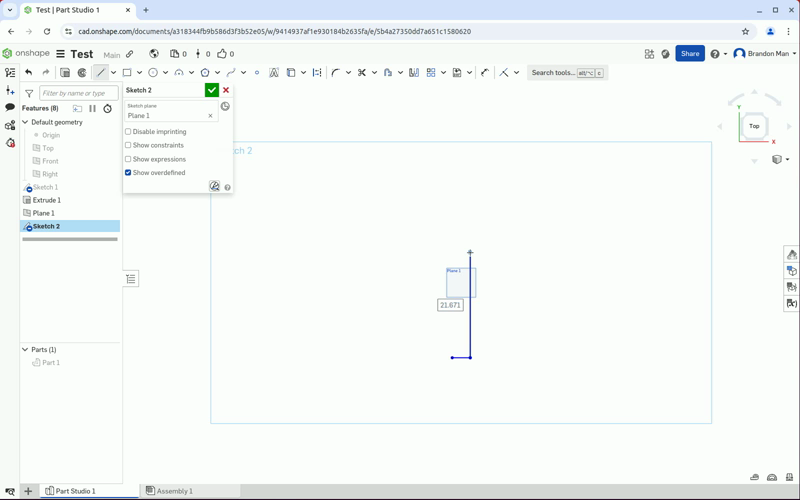
mouse_move(500, 252)
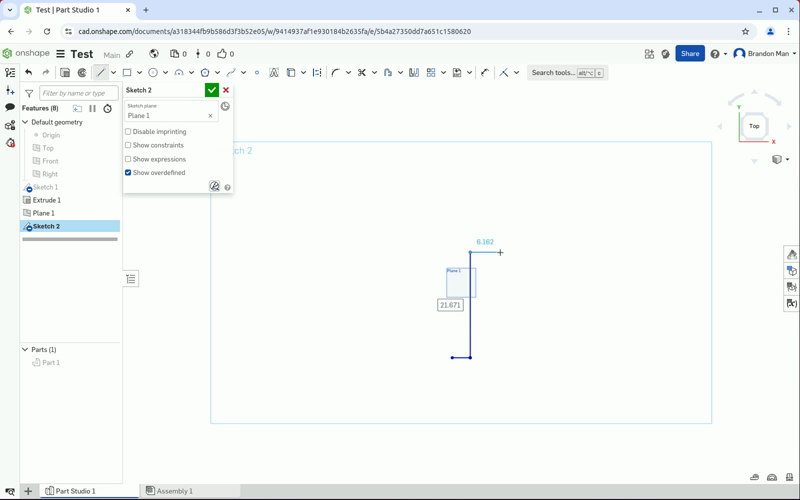
mouse_move(452, 252)
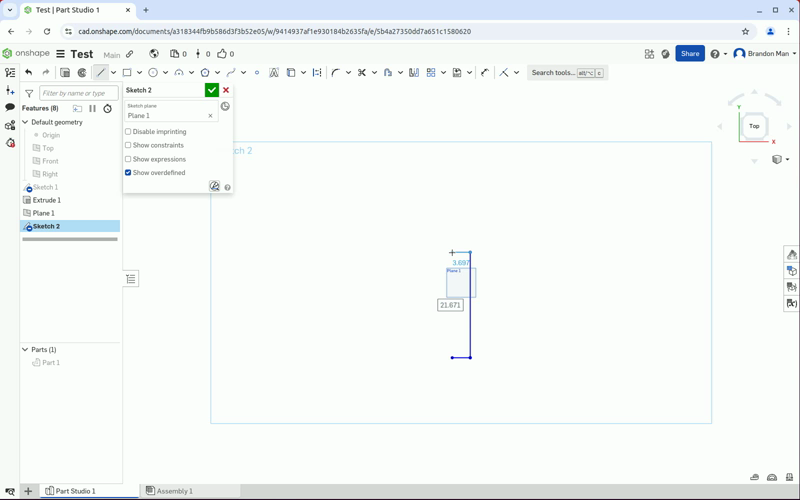
click(452, 252)
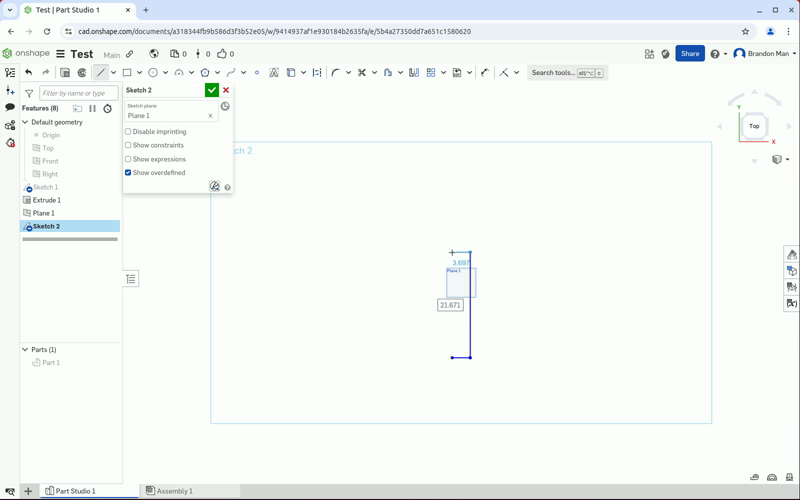
key_up(shift)
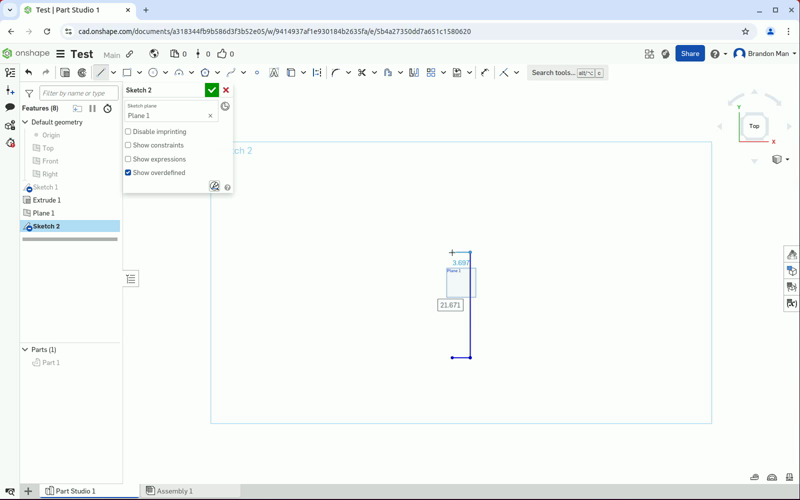
key_down(shift)
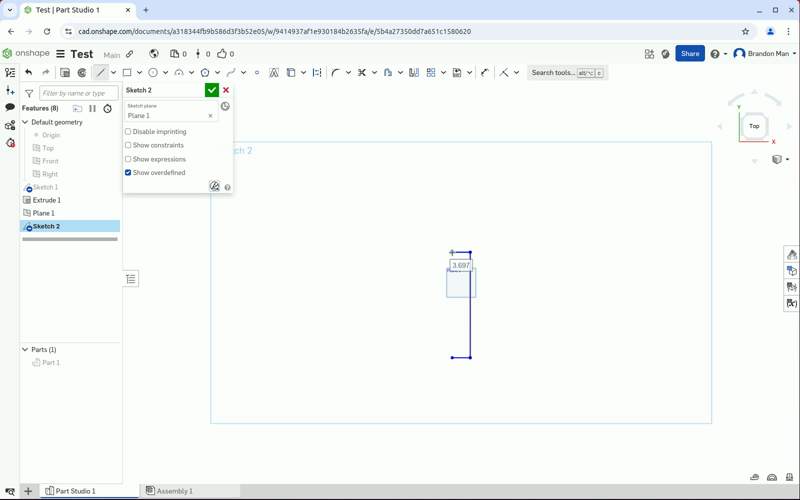
mouse_move(452, 357)
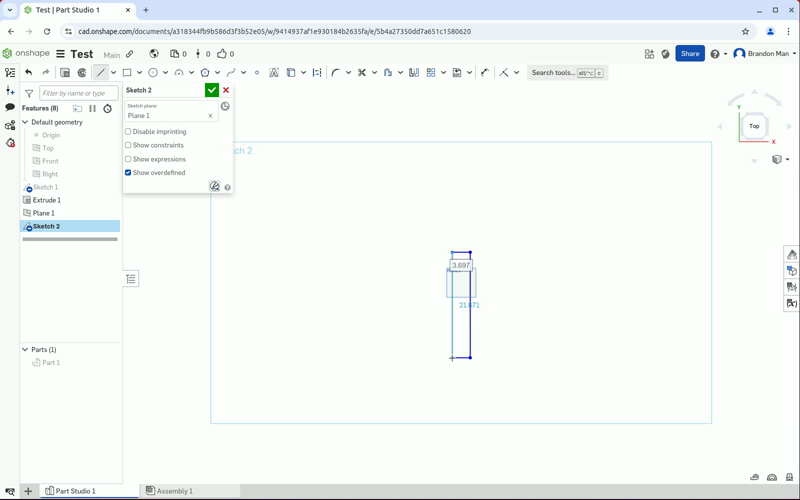
key_up(shift)
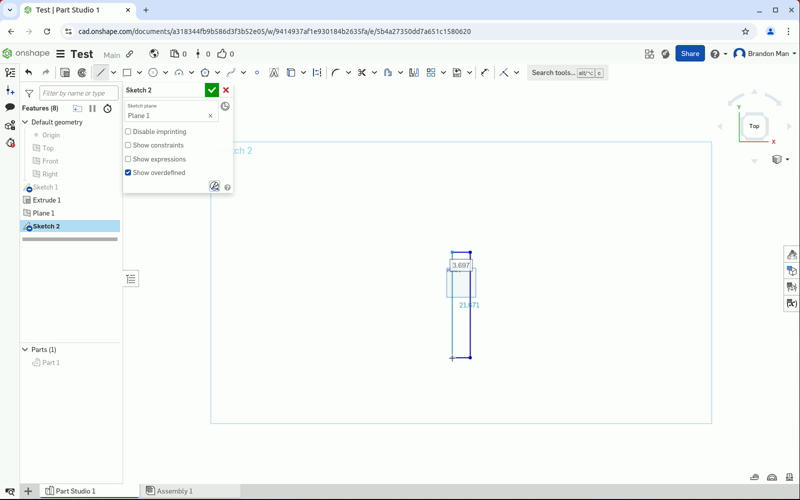
click(452, 357)
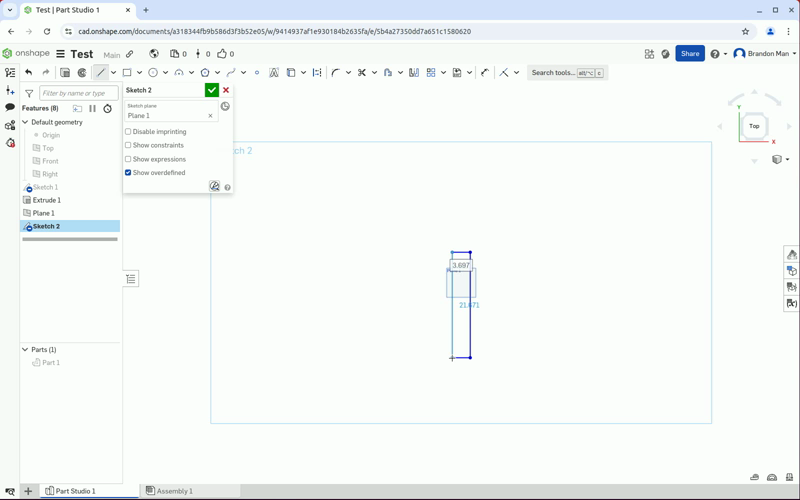
key(esc)
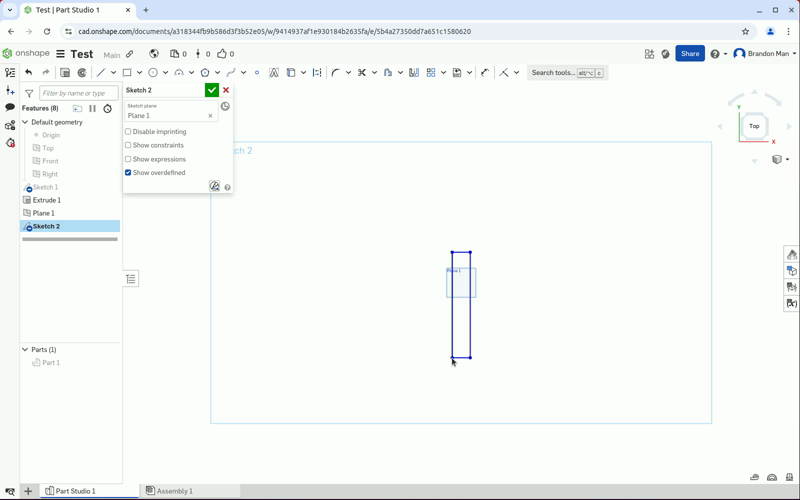
mouse_move(456, 294)
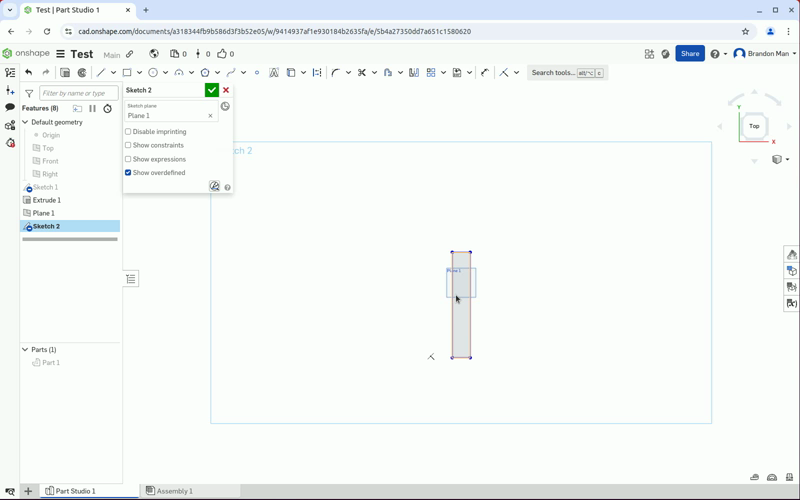
click(456, 294)
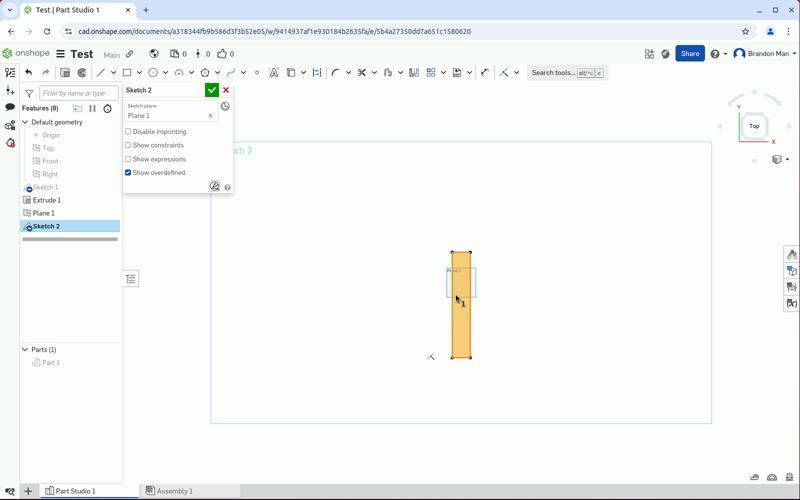
mouse_move(73, 352)
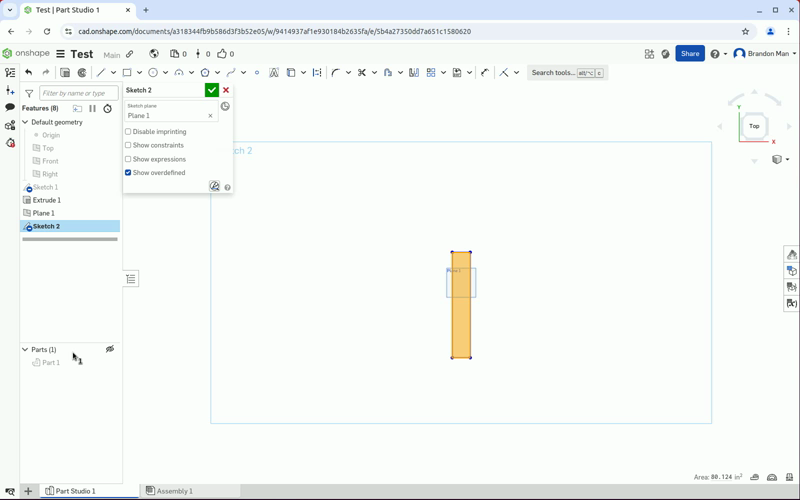
key(shift+y)
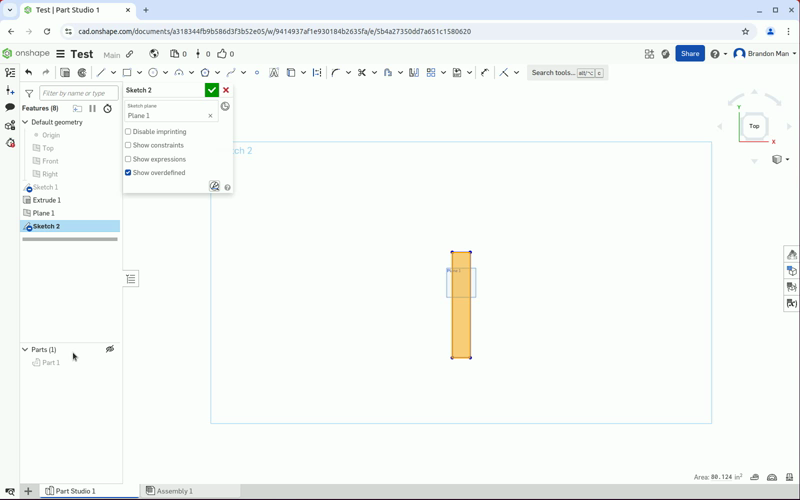
key(shift+e)
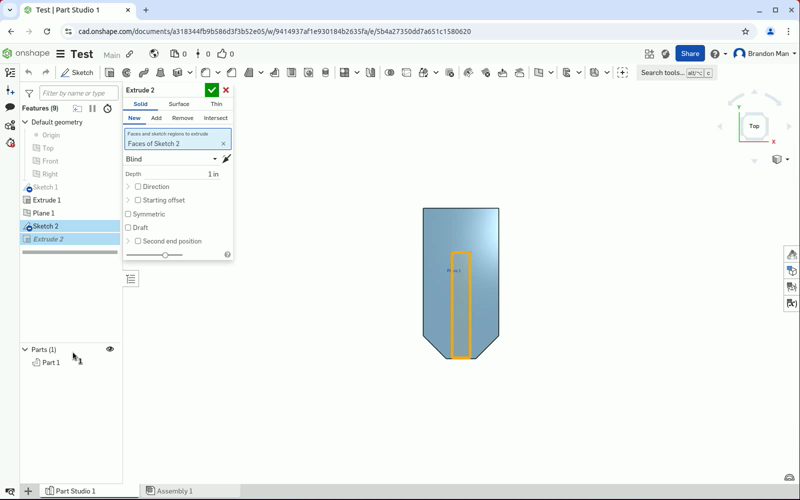
mouse_move(143, 106)
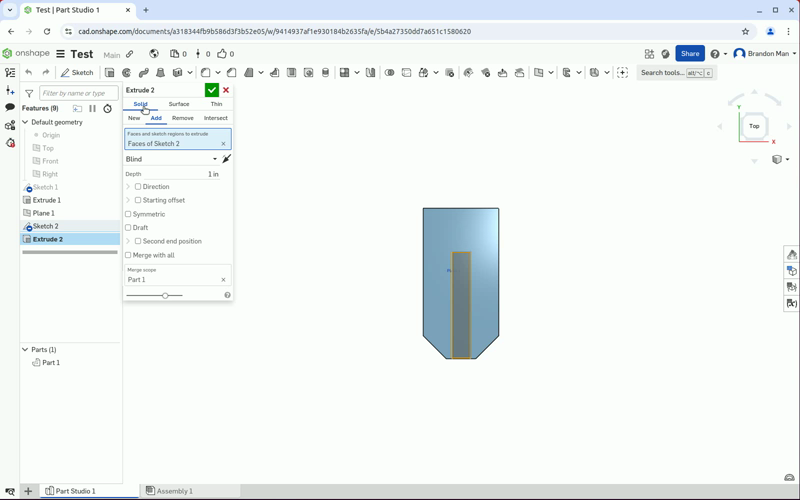
click(143, 106)
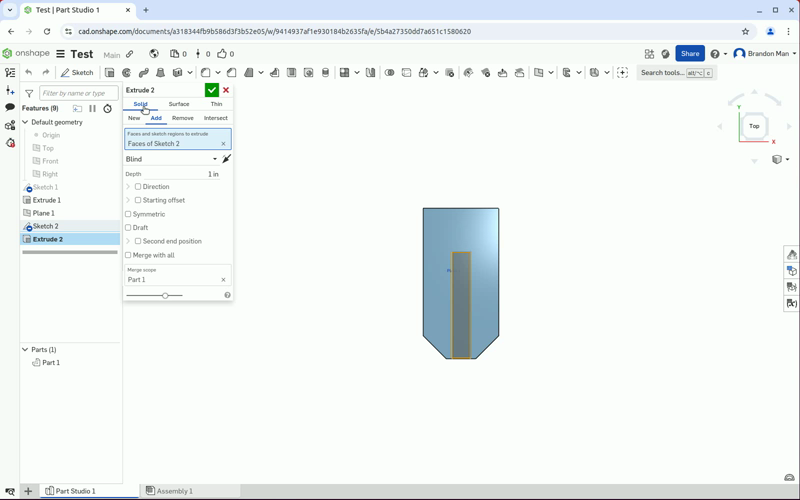
mouse_move(137, 120)
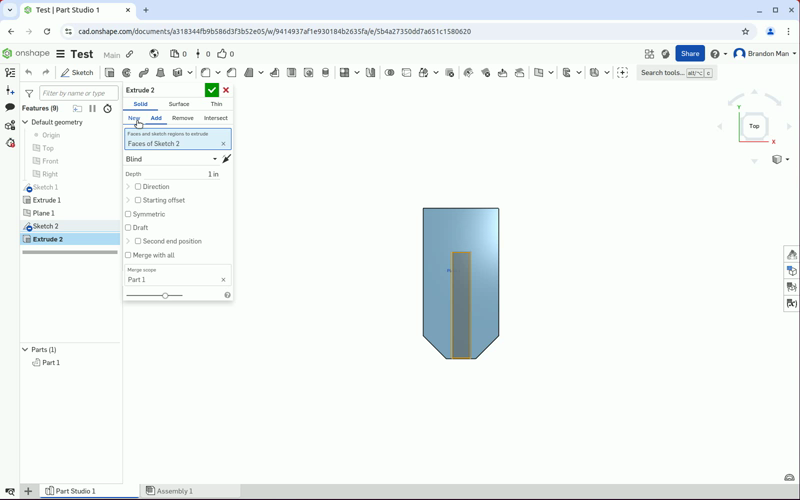
click(137, 120)
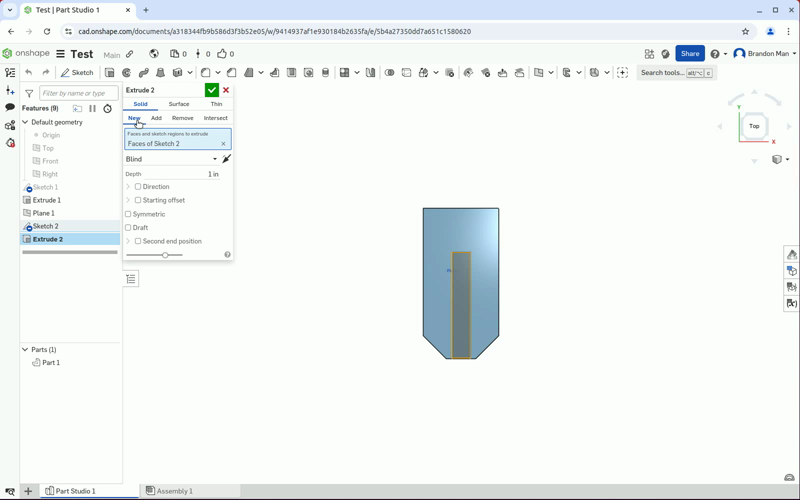
key(tab, 4)
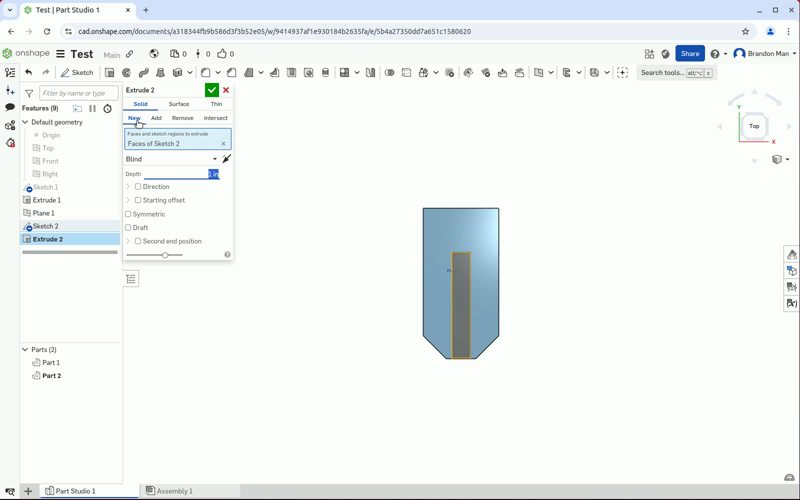
text(10.832)
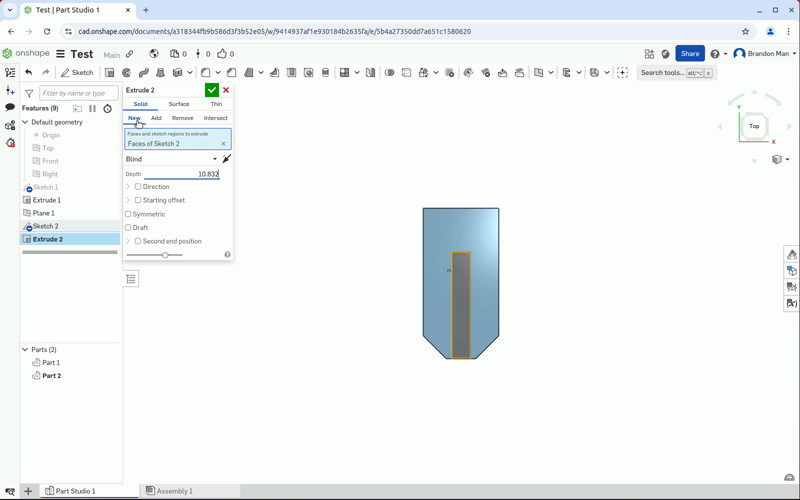
key(enter)
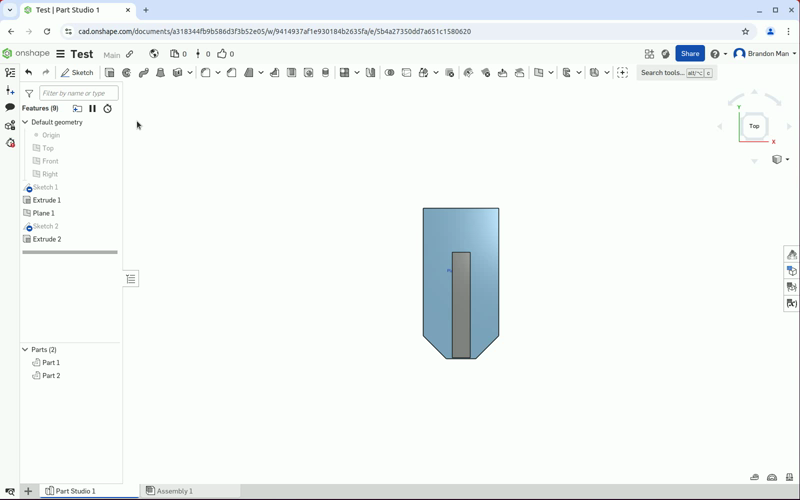
key(shift+h)
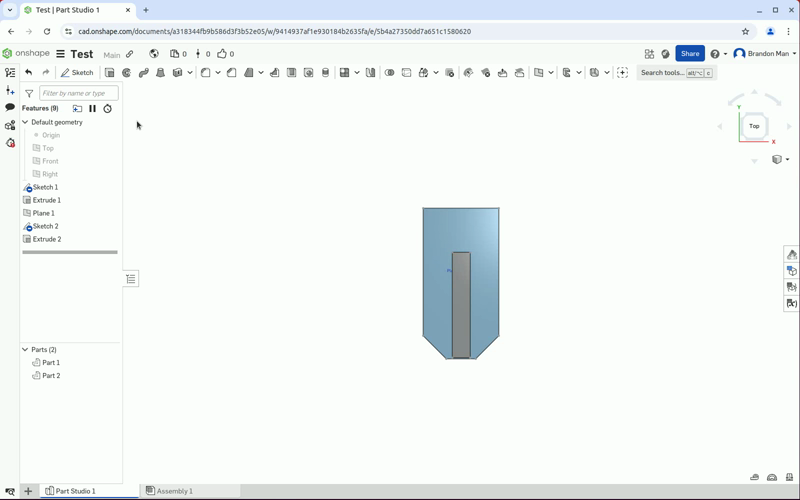
key(shift+h)
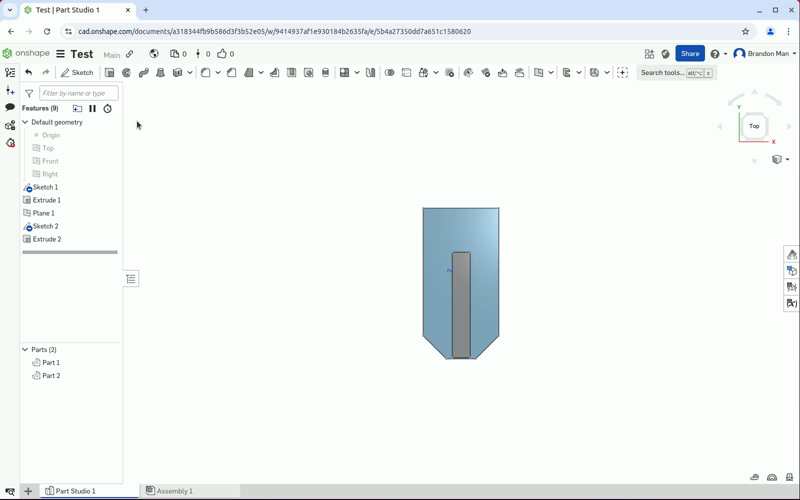
key(shift+7)
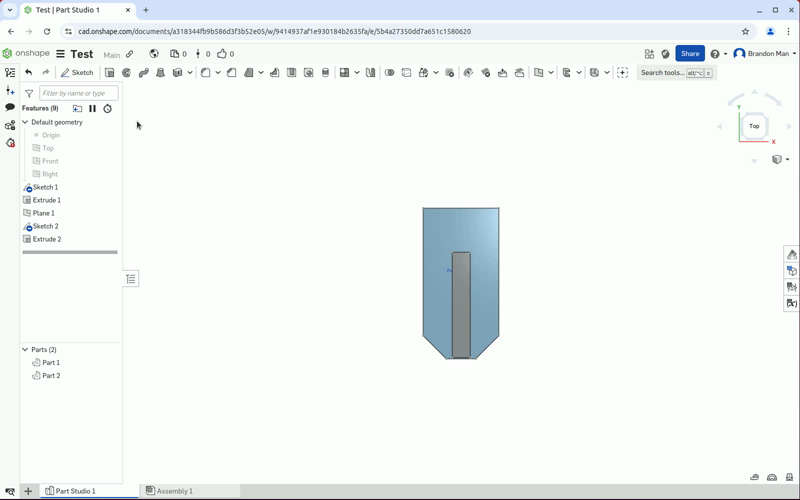
key(up, 3)
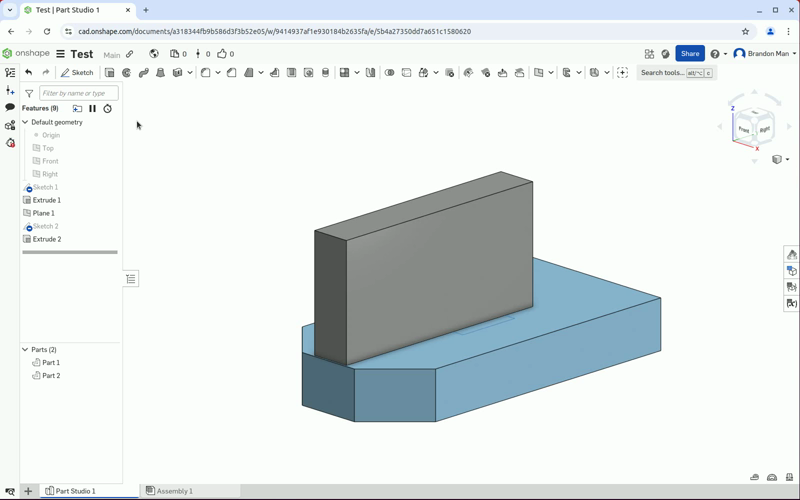
key(left, 3)
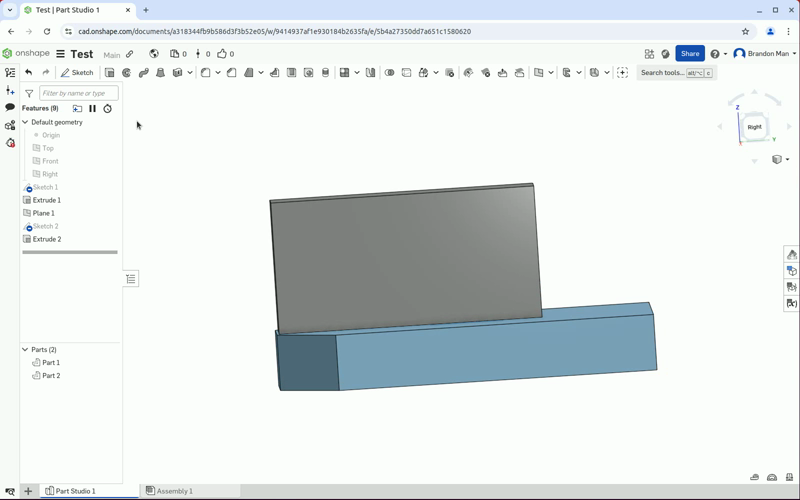
key(right, 3)
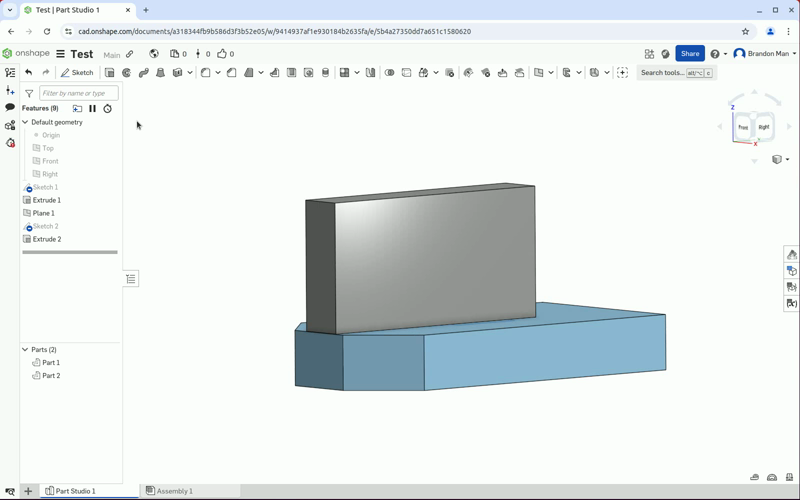
key(down, 3)
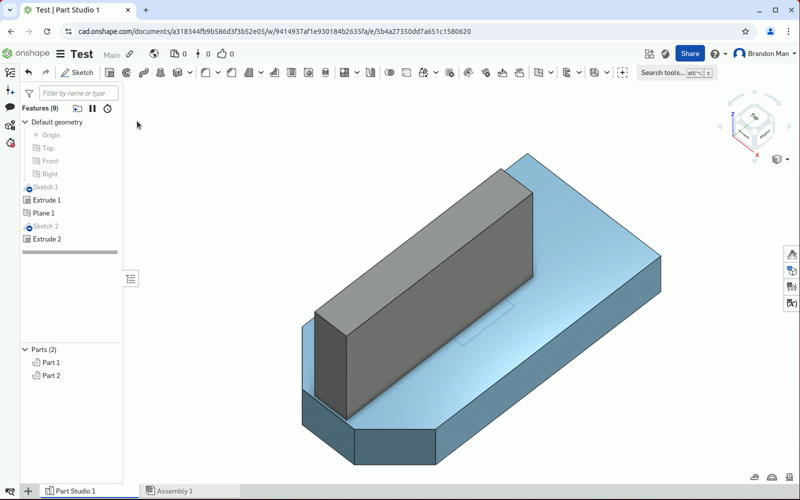
mouse_move(73, 189)
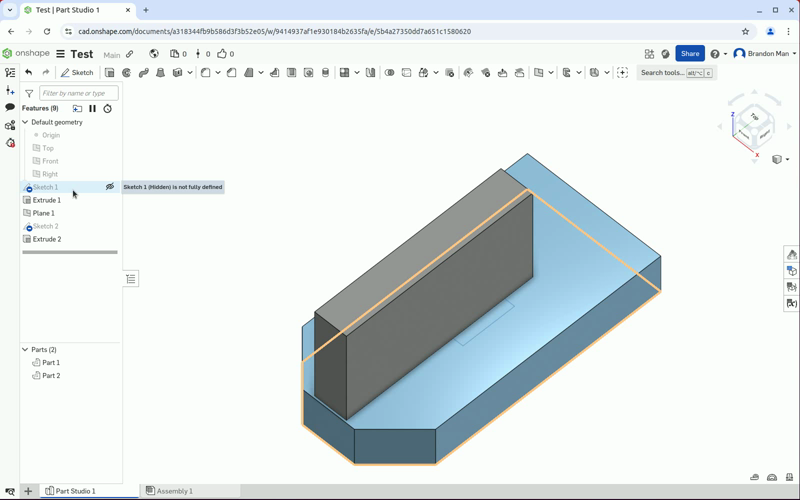
click(73, 189)